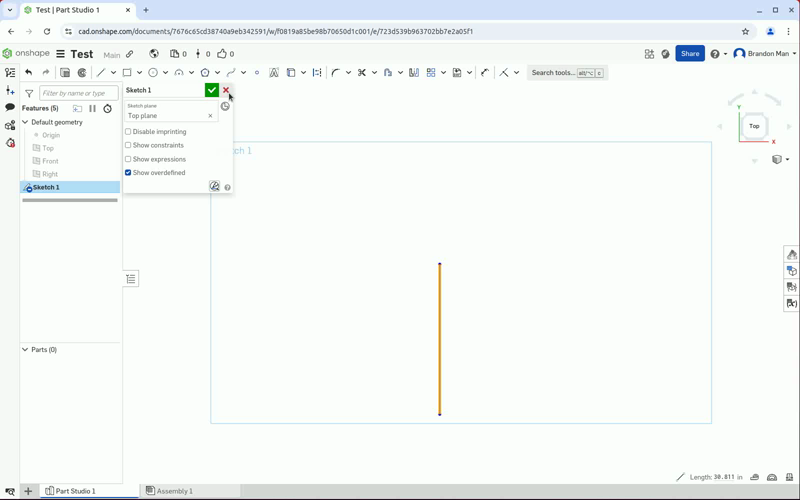
key(shift+h)
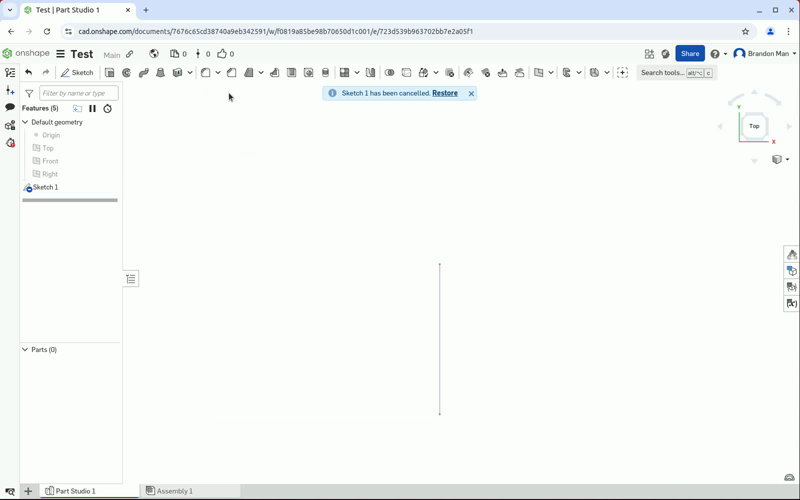
key(shift+s)
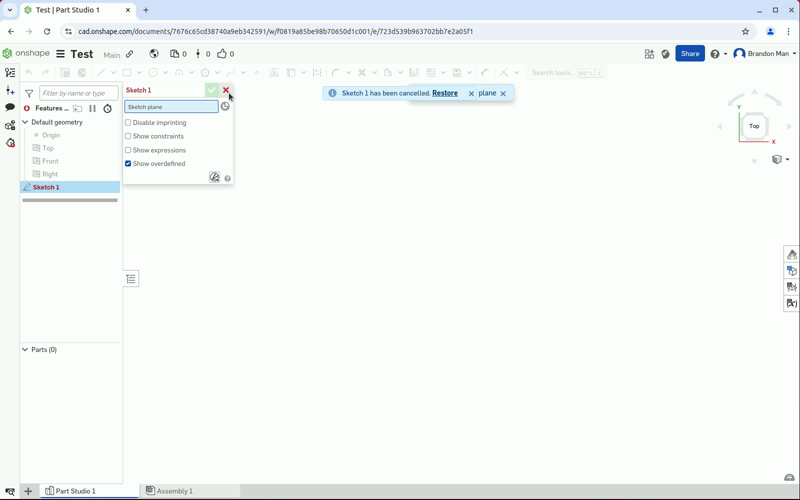
mouse_move(73, 150)
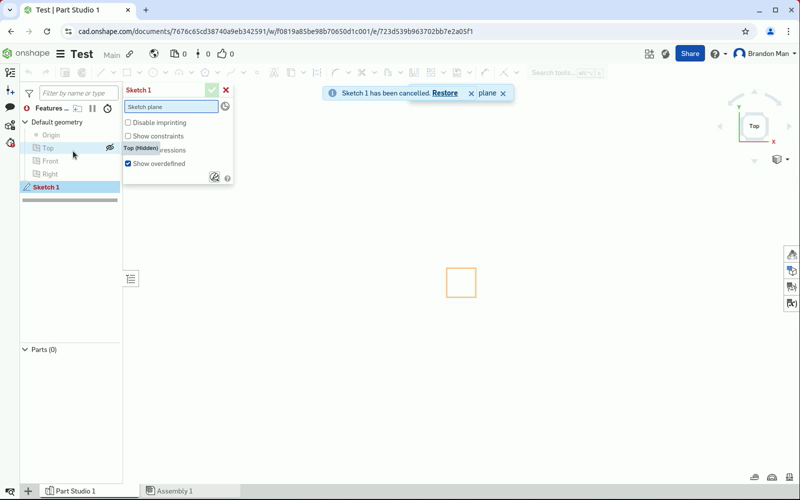
click(73, 150)
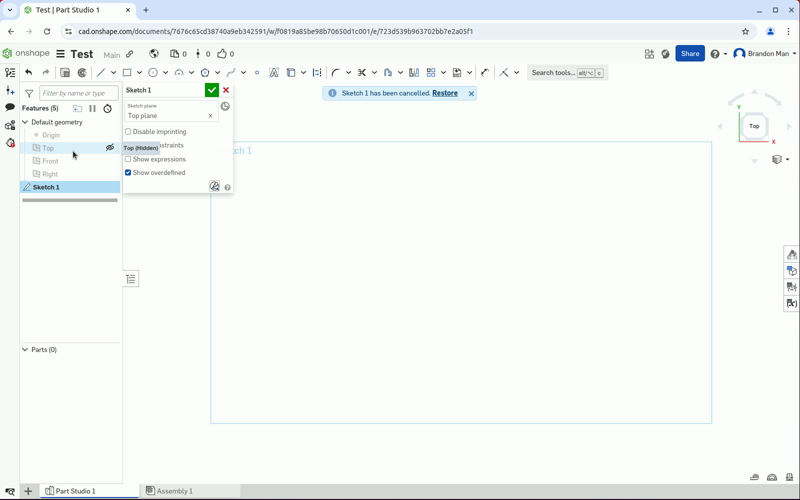
mouse_move(73, 352)
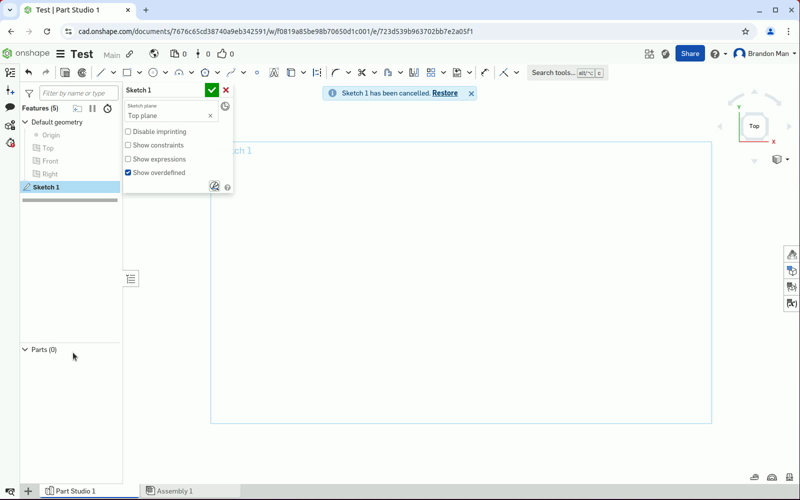
key(y)
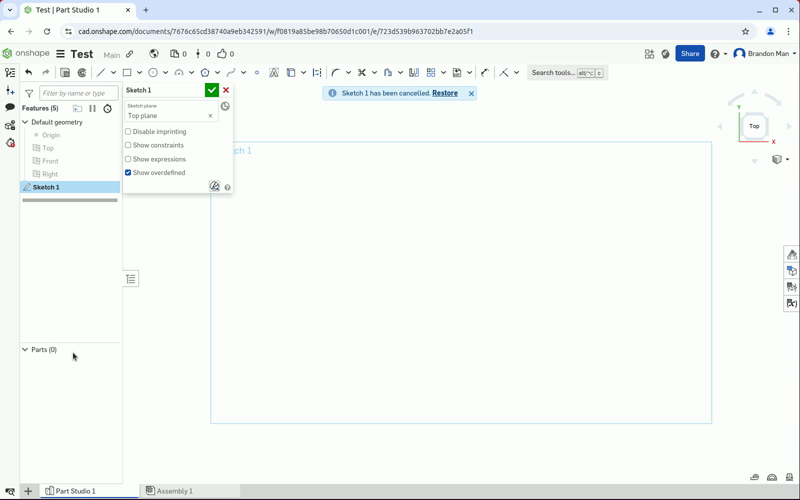
key(c)
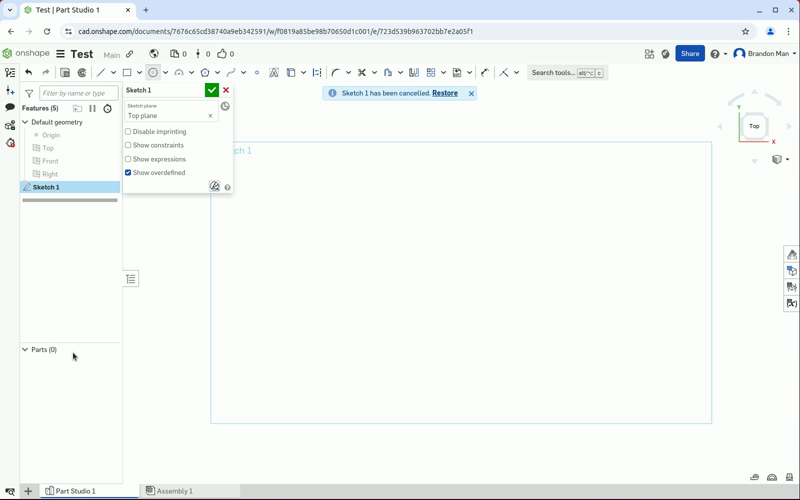
key_down(shift)
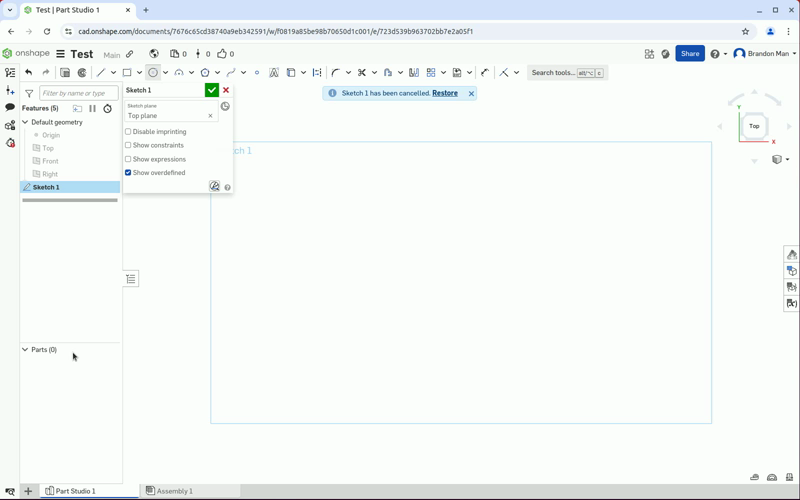
mouse_move(461, 282)
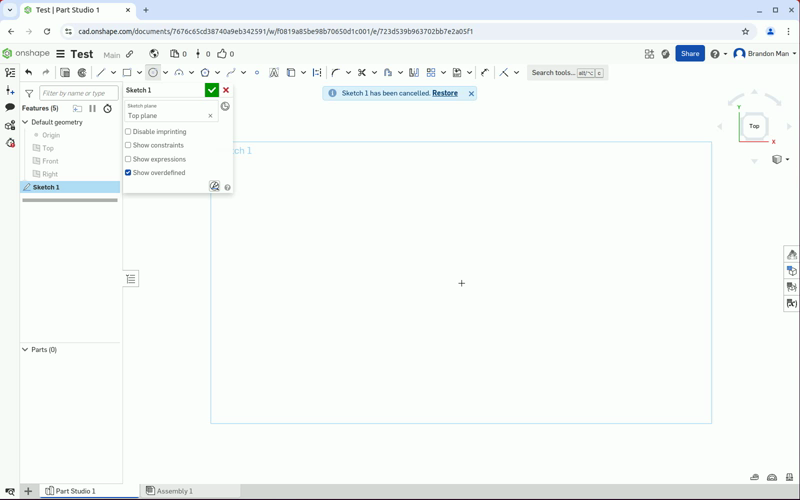
click(461, 282)
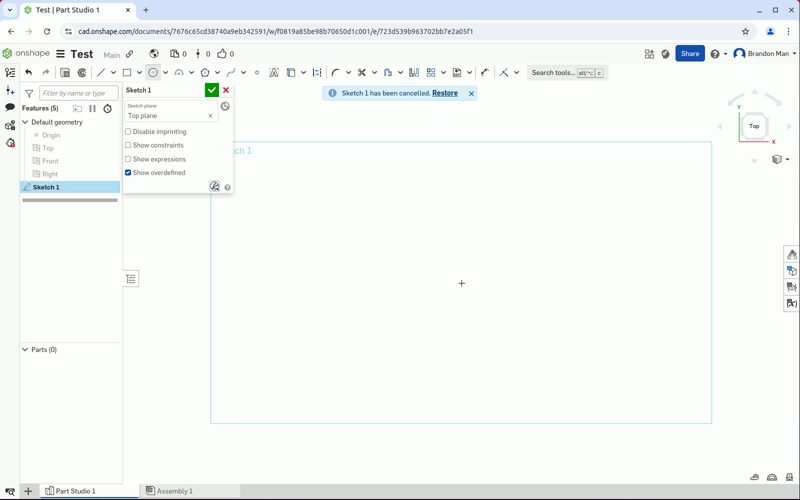
key_up(shift)
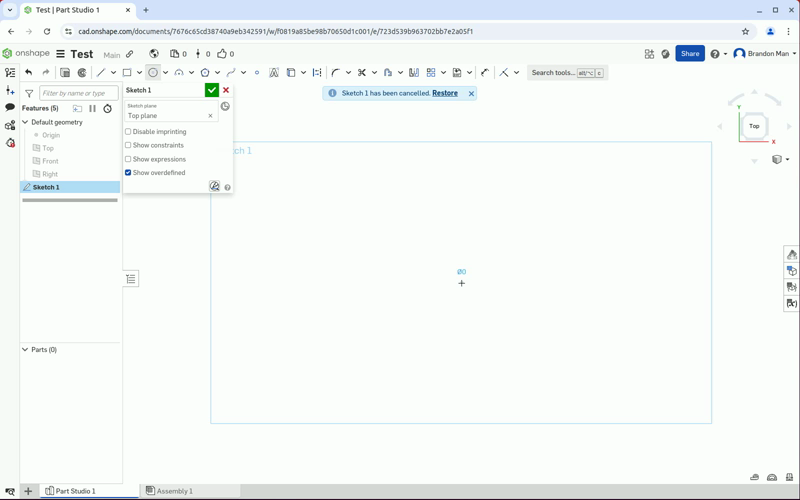
mouse_move(472, 282)
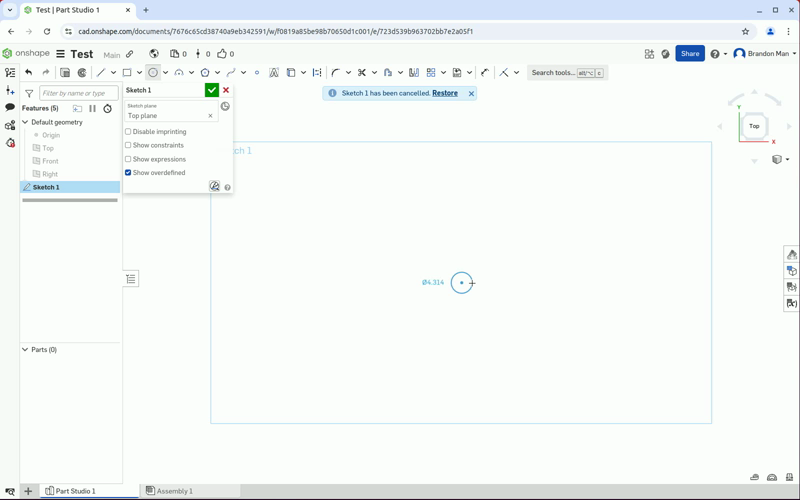
click(472, 282)
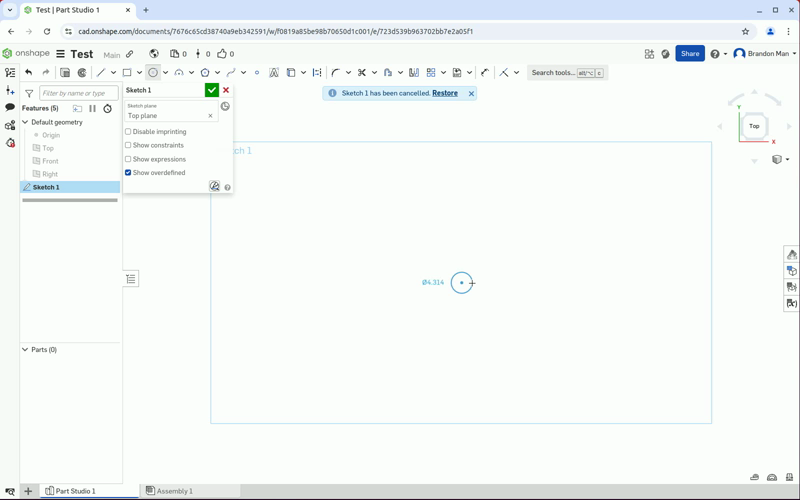
key(esc)
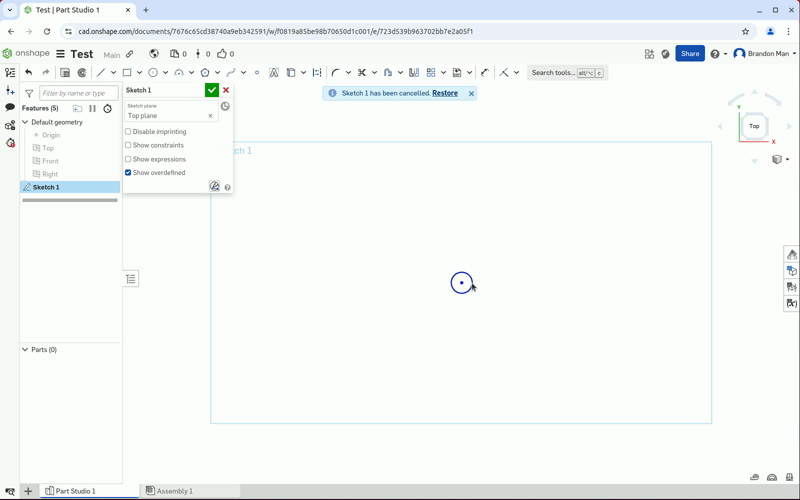
mouse_move(463, 275)
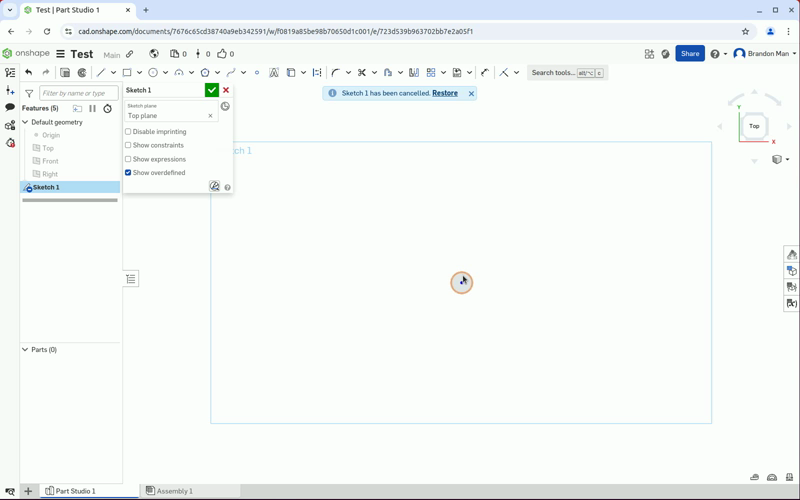
scroll(6)
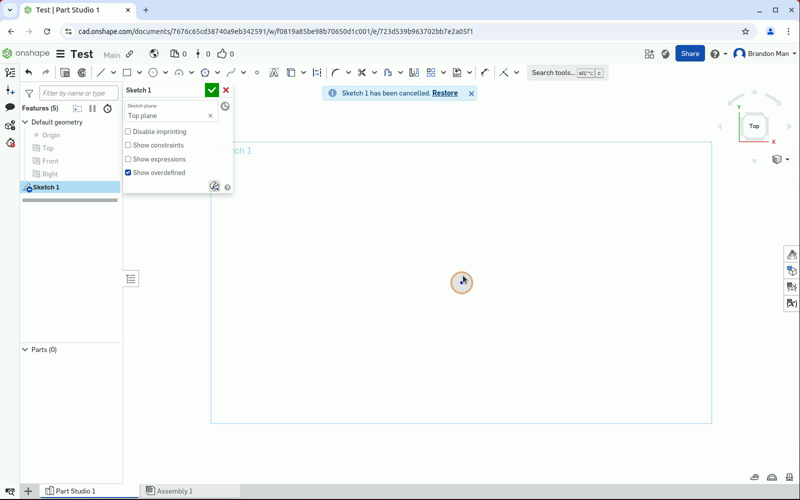
scroll(6)
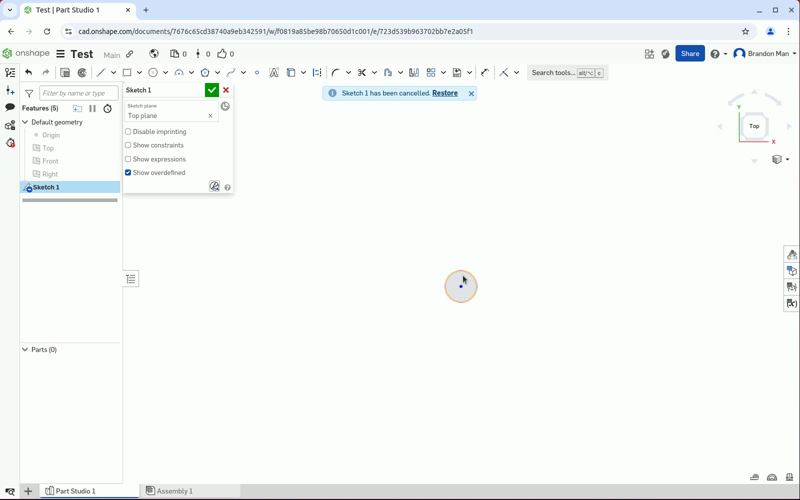
scroll(6)
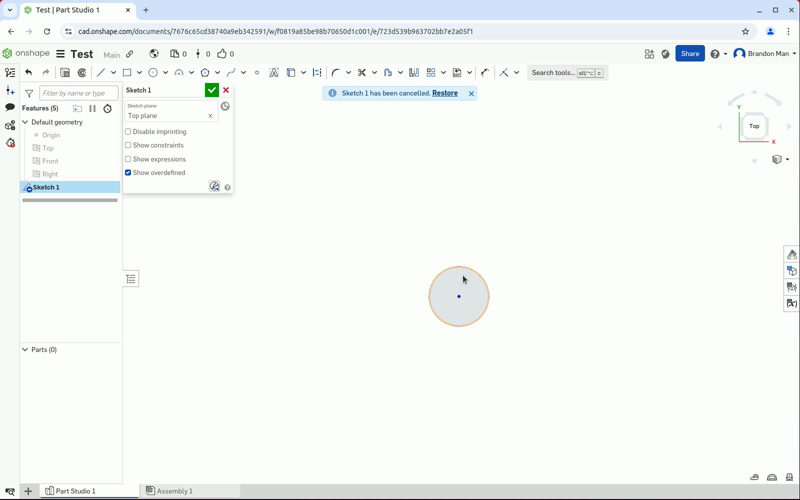
scroll(6)
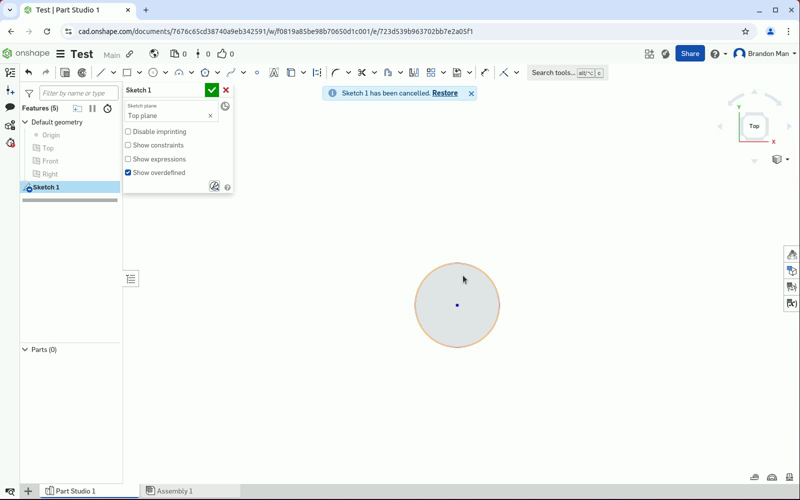
scroll(6)
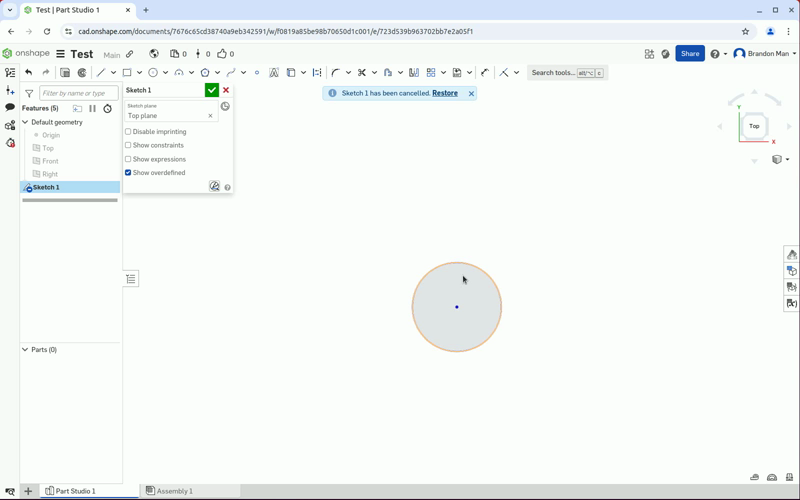
scroll(6)
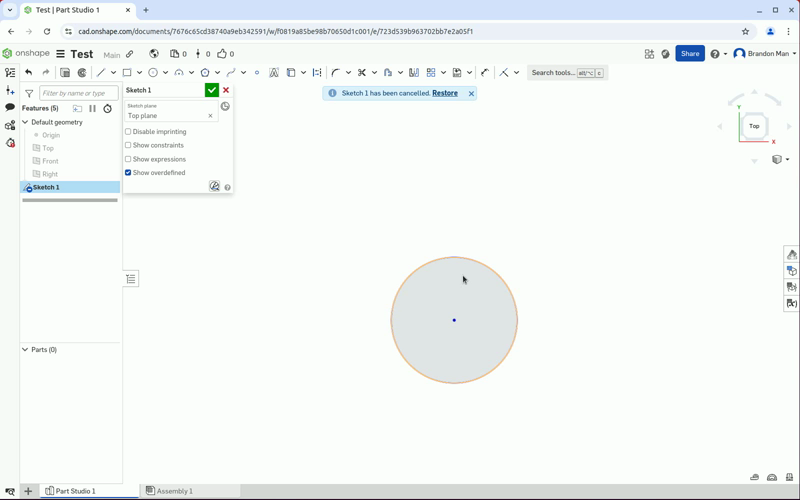
scroll(6)
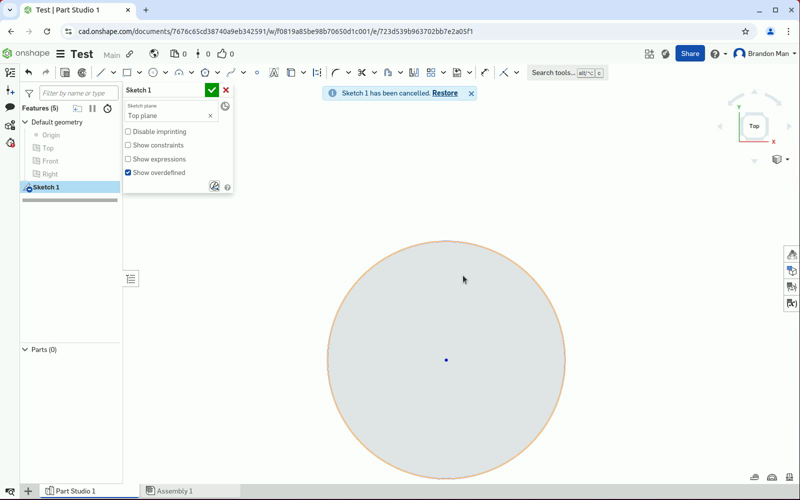
click(463, 275)
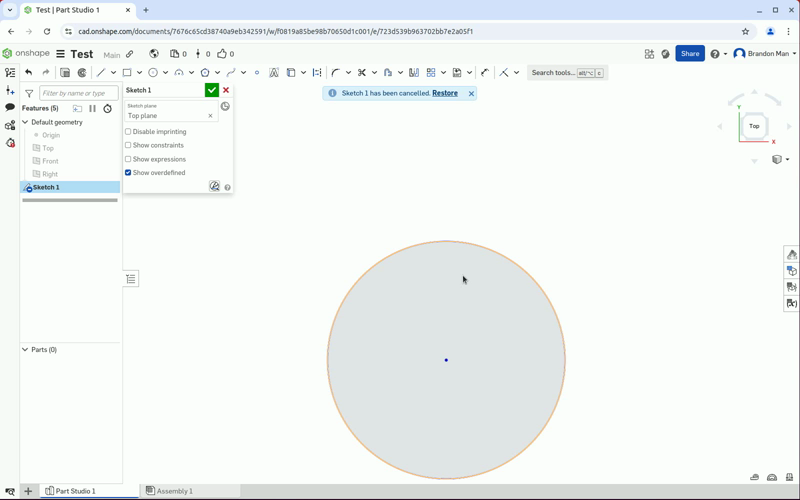
scroll(-6)
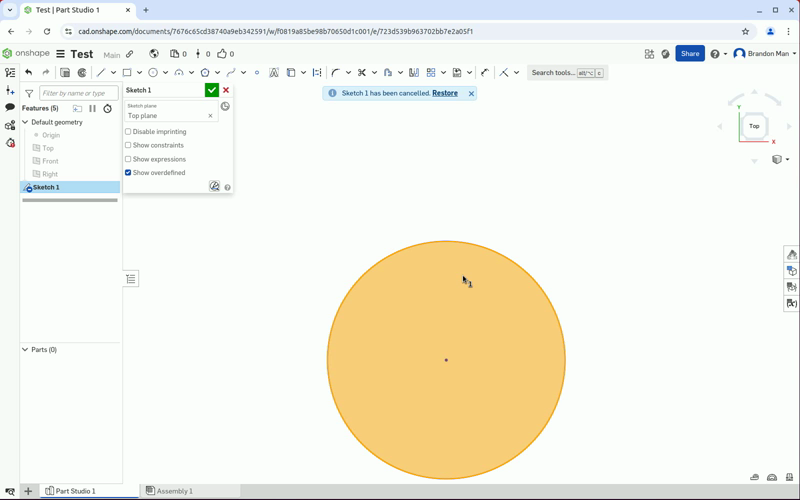
scroll(-6)
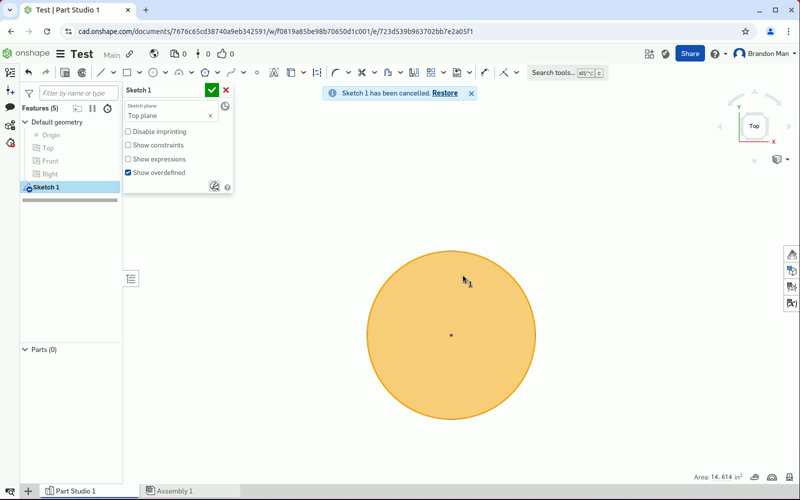
scroll(-6)
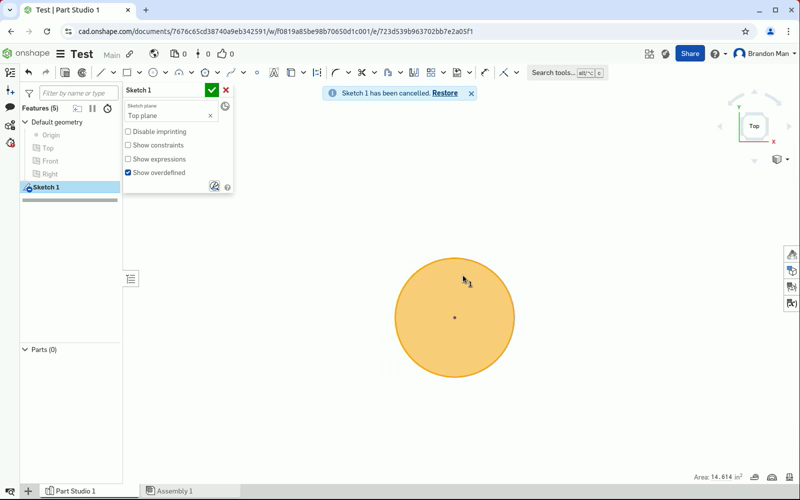
scroll(-6)
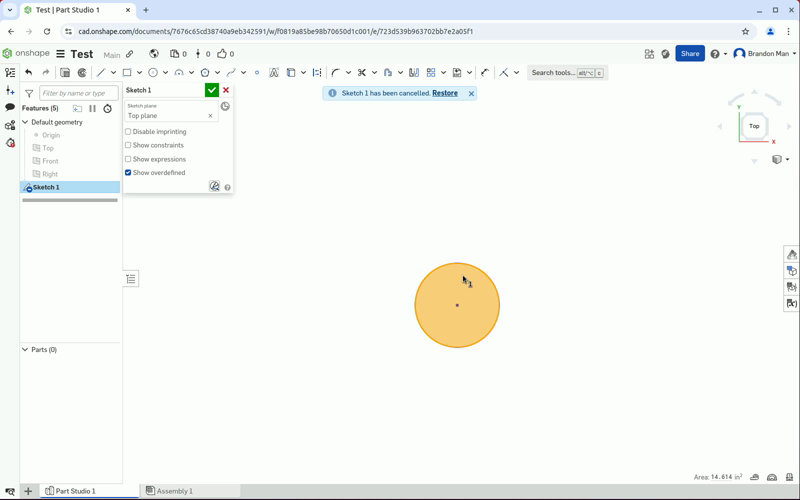
scroll(-6)
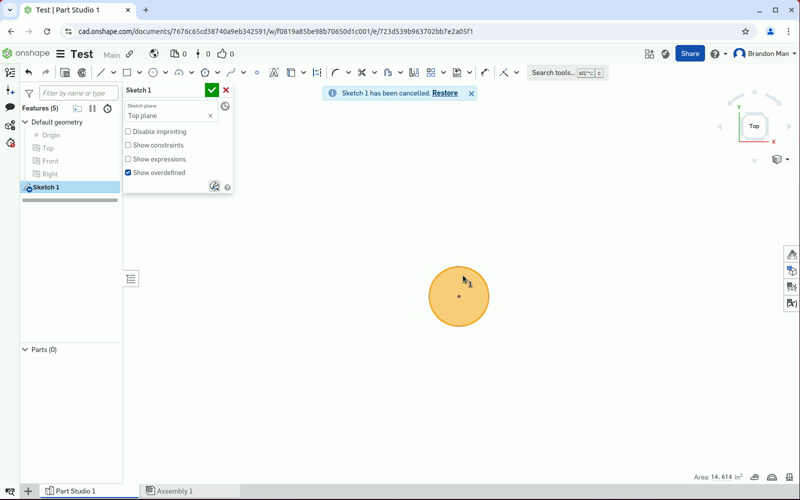
scroll(-6)
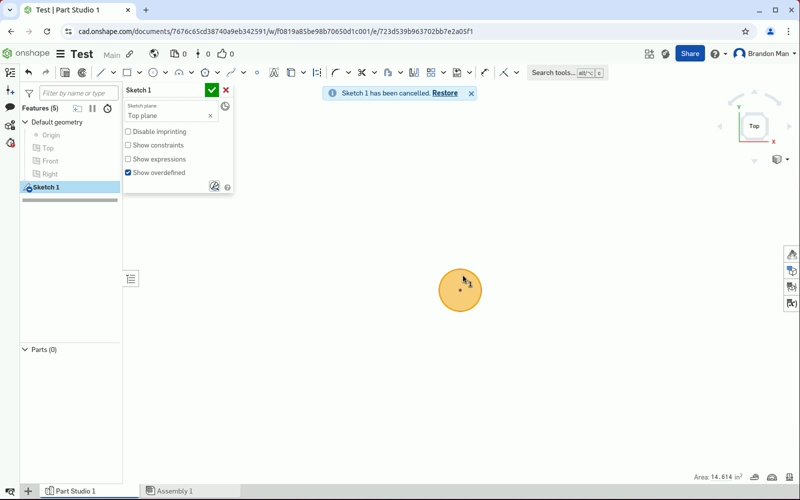
scroll(-6)
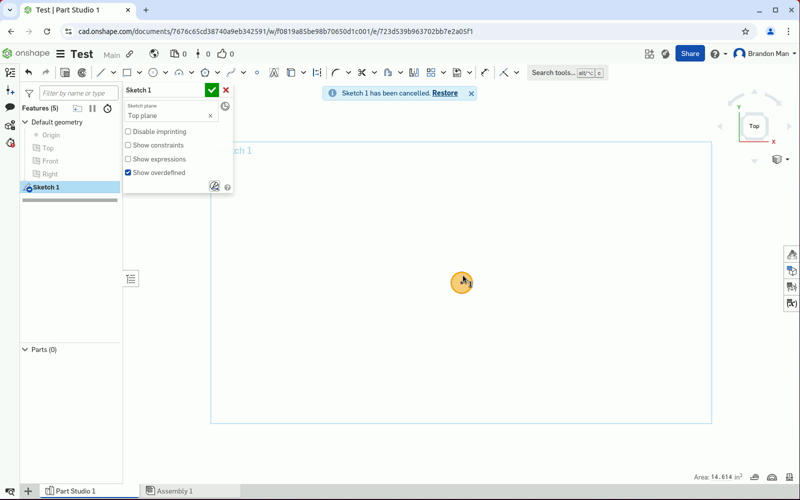
mouse_move(73, 352)
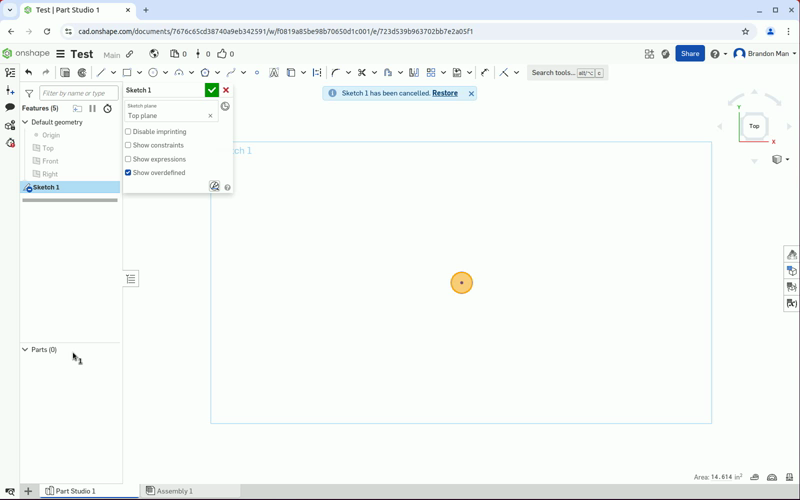
key(shift+y)
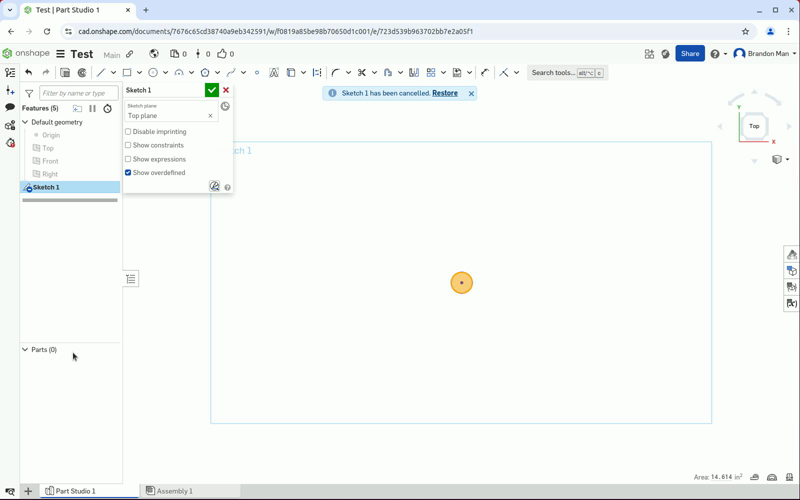
key(shift+e)
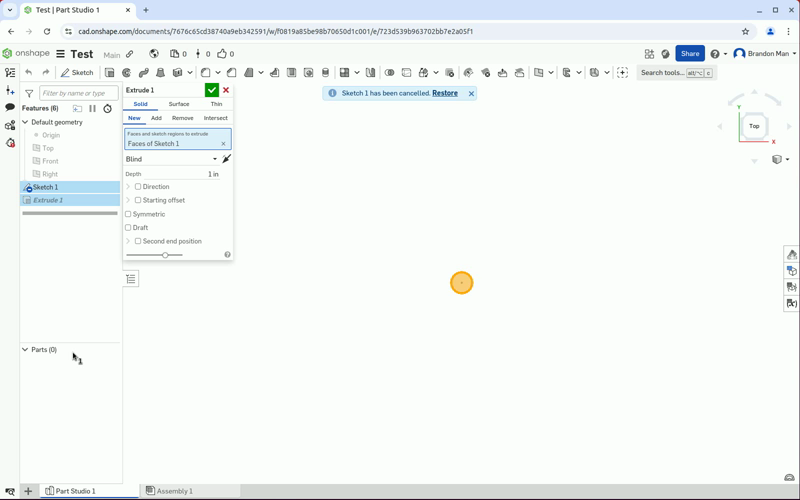
mouse_move(143, 106)
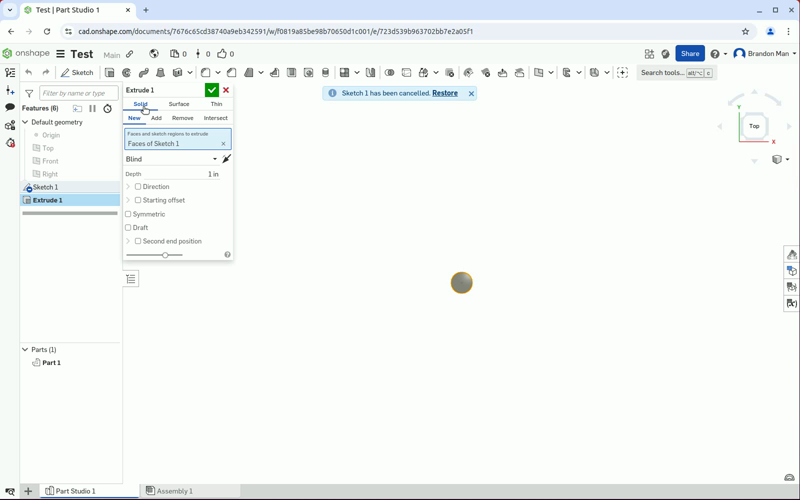
click(143, 106)
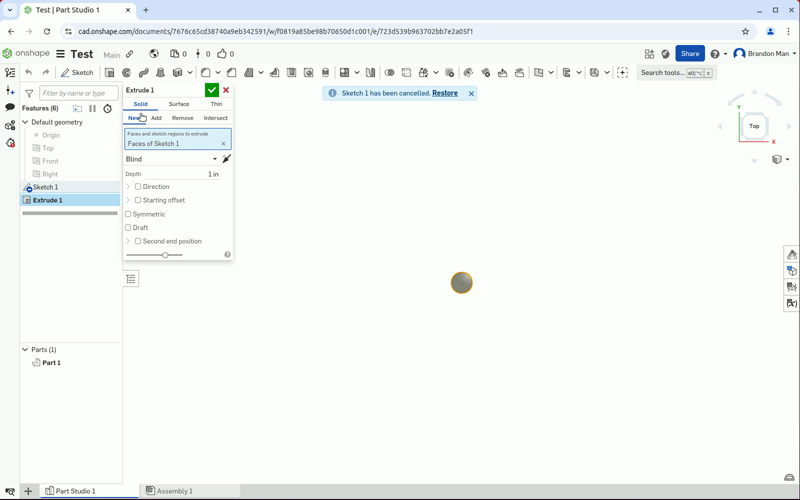
mouse_move(137, 120)
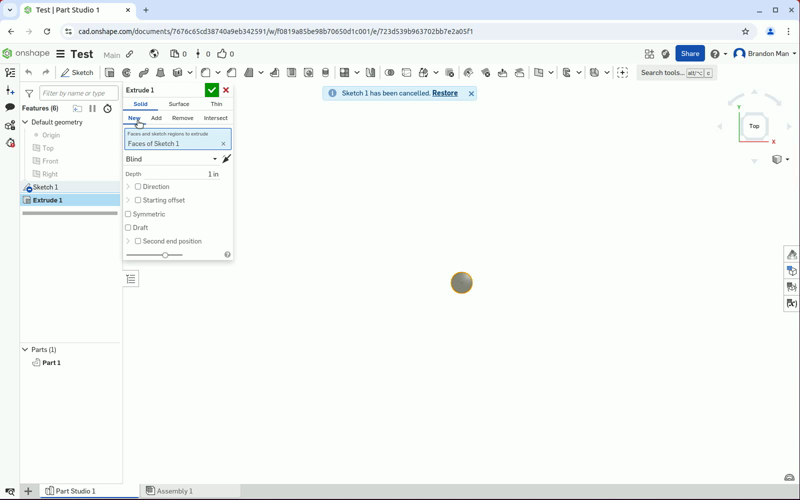
click(137, 120)
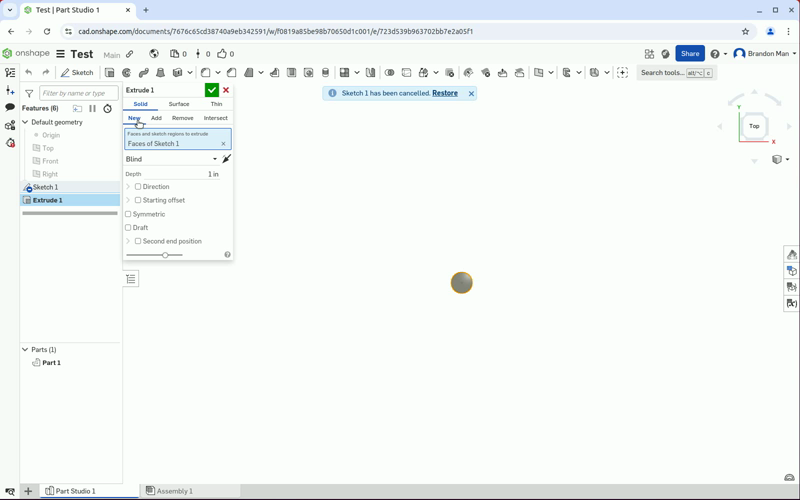
key(tab, 4)
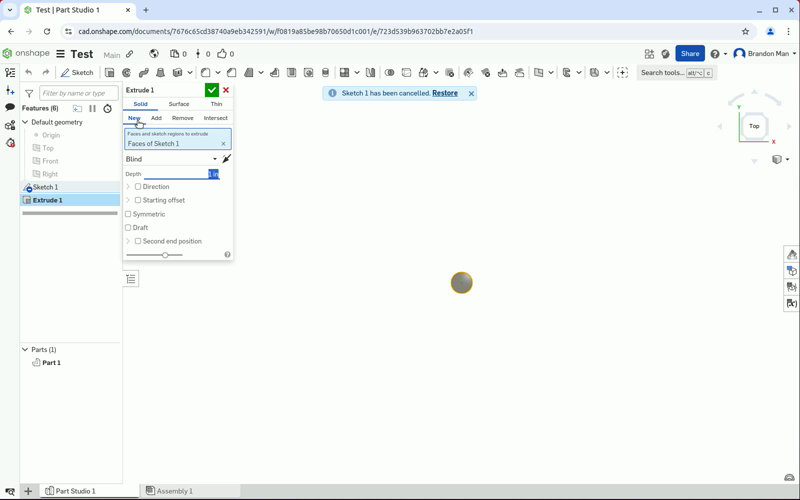
text(23.108)
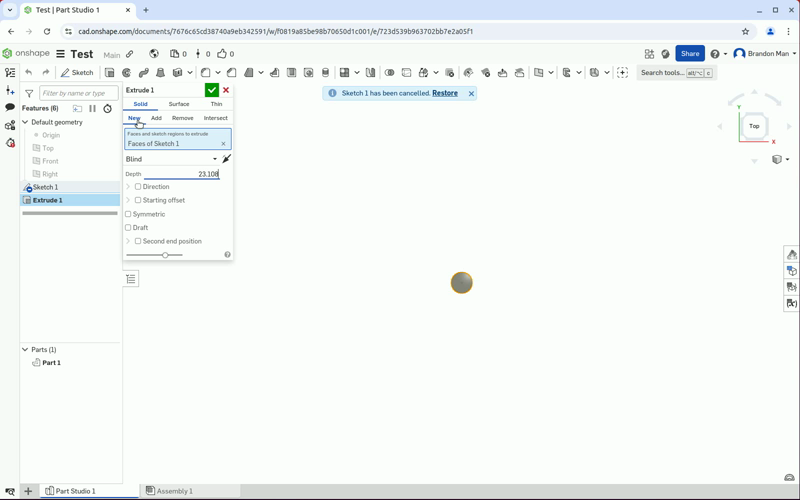
key(enter)
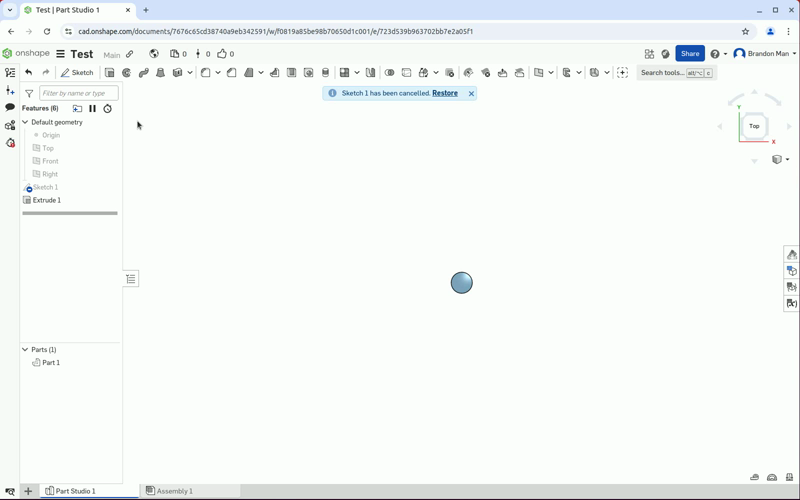
key(shift+h)
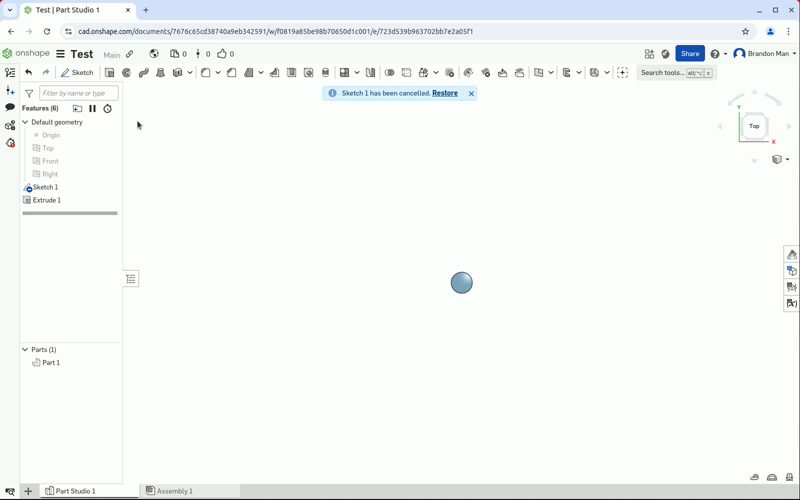
key(shift+h)
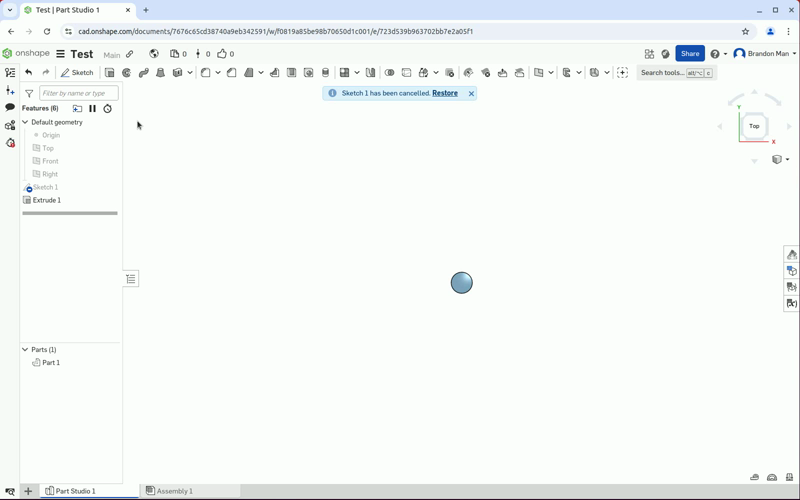
mouse_move(73, 189)
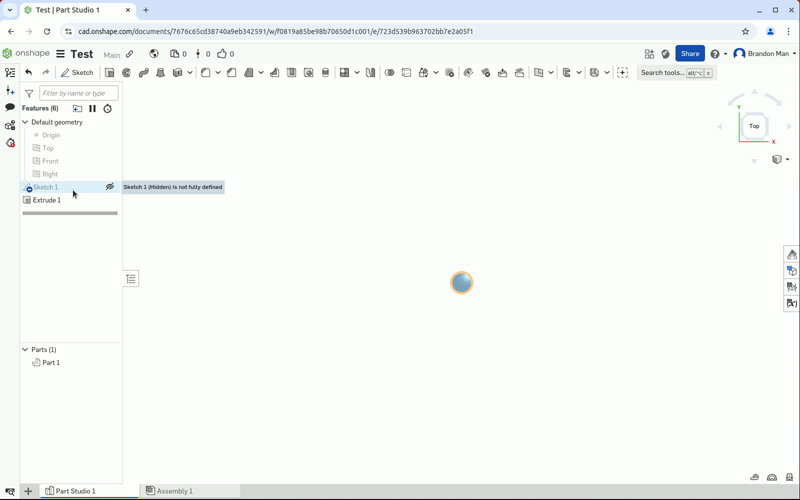
click(73, 189)
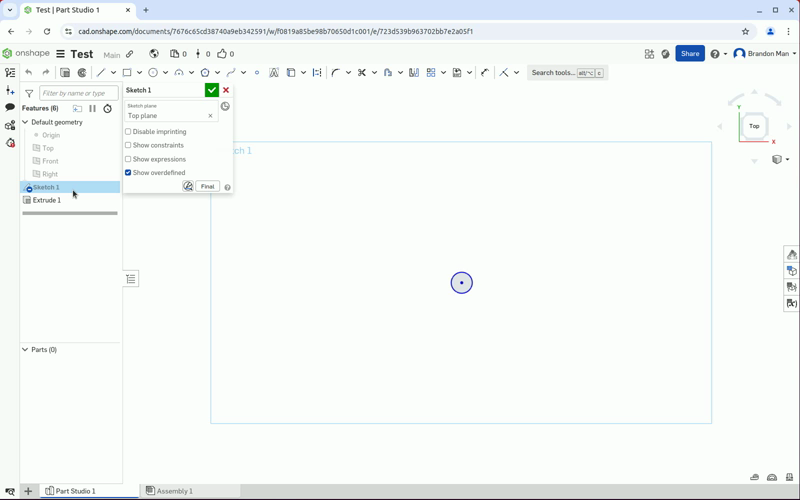
mouse_move(229, 92)
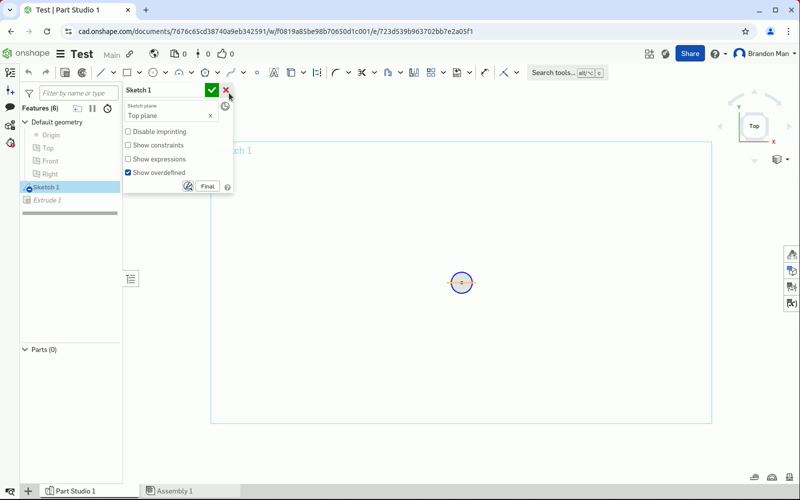
click(229, 92)
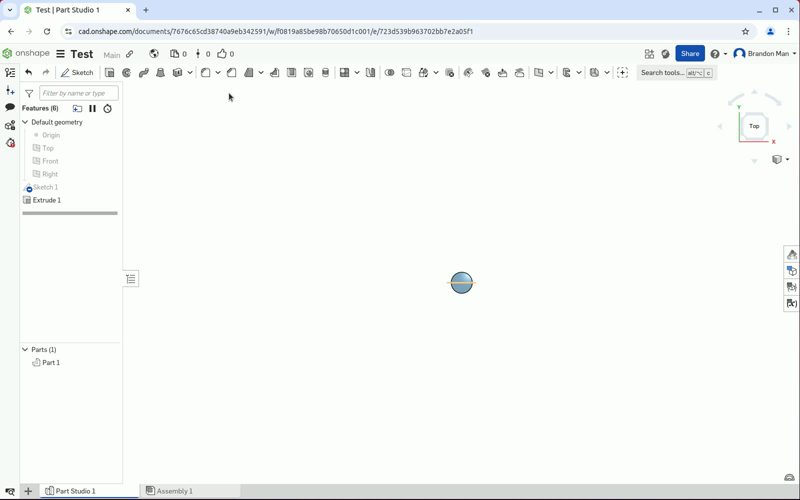
mouse_move(73, 352)
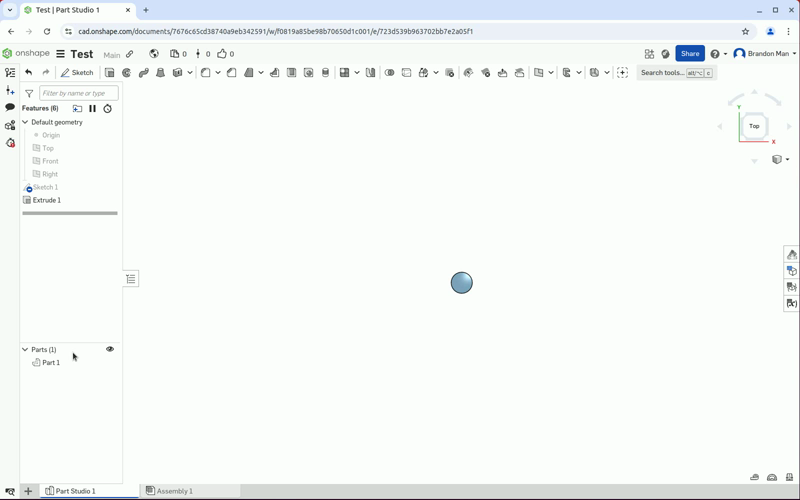
key(y)
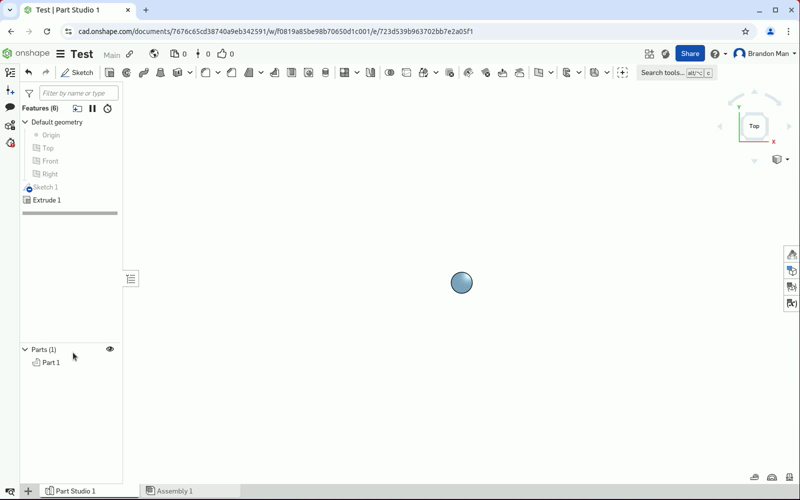
key(shift+p)
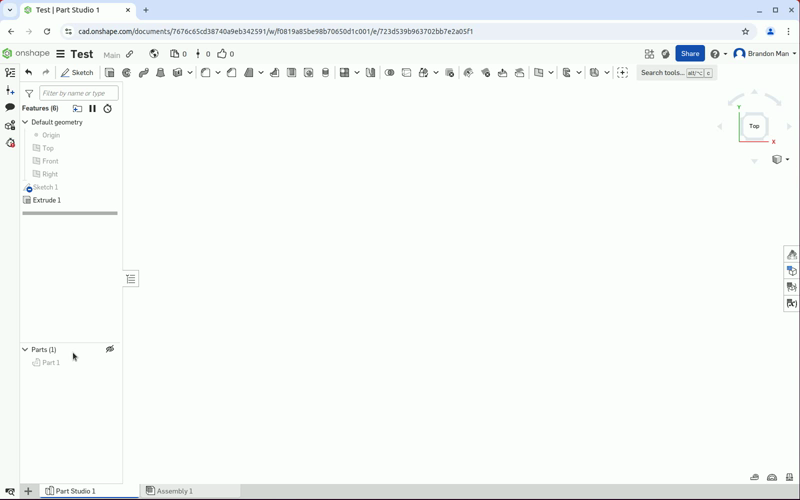
key(space)
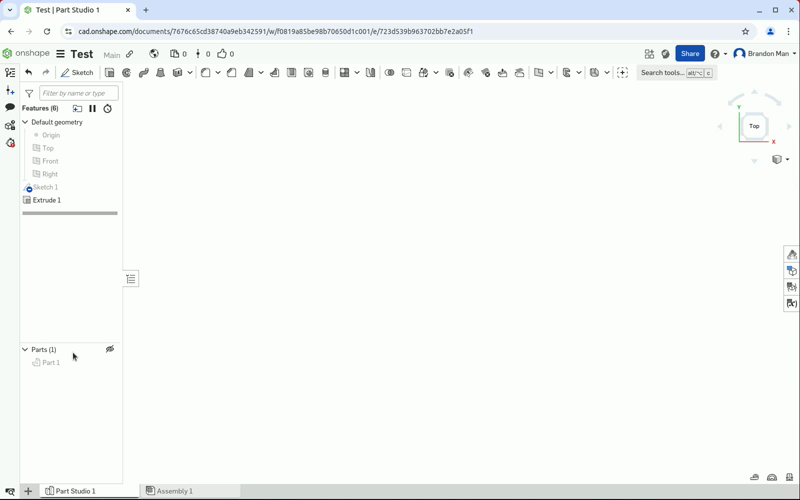
key_down(shift)
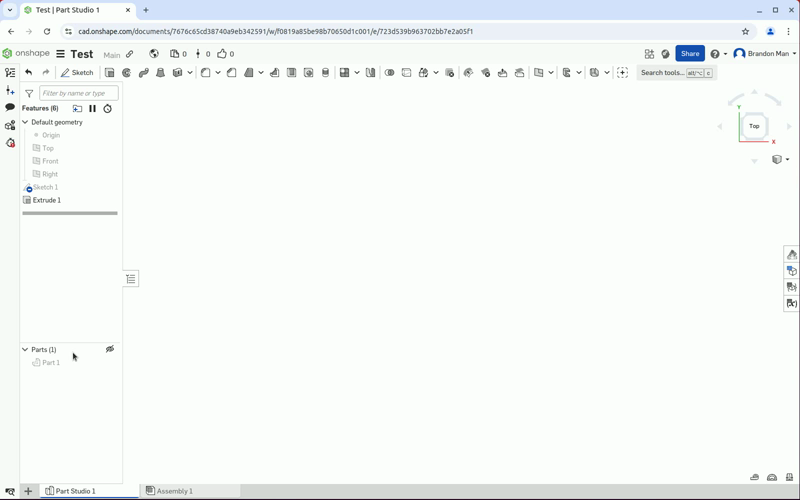
key(up)
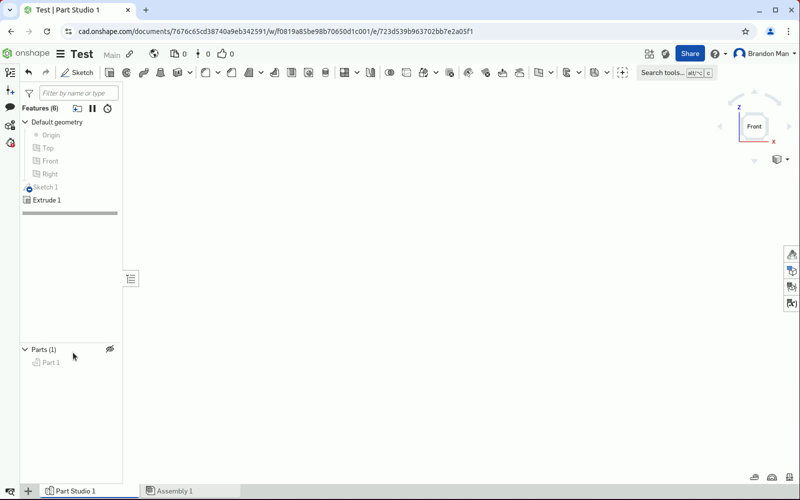
key_up(shift)
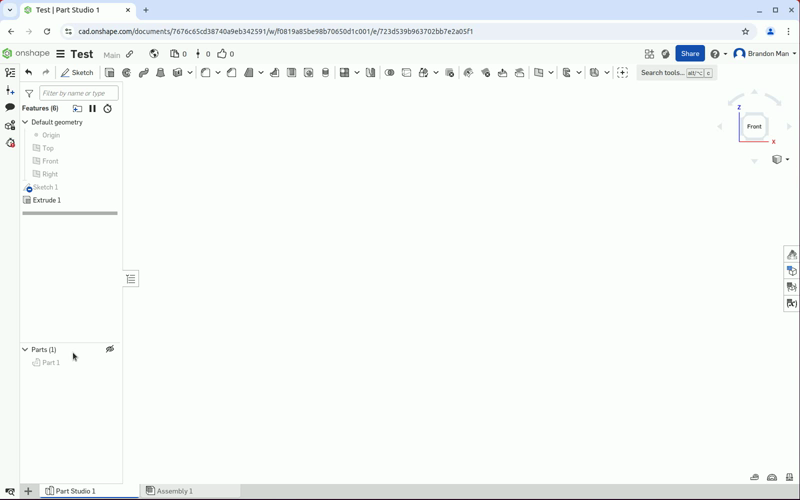
key(space)
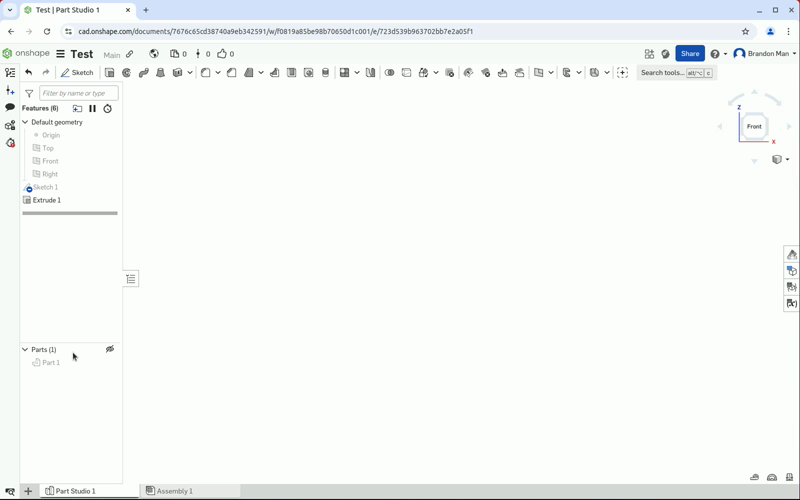
key_down(shift)
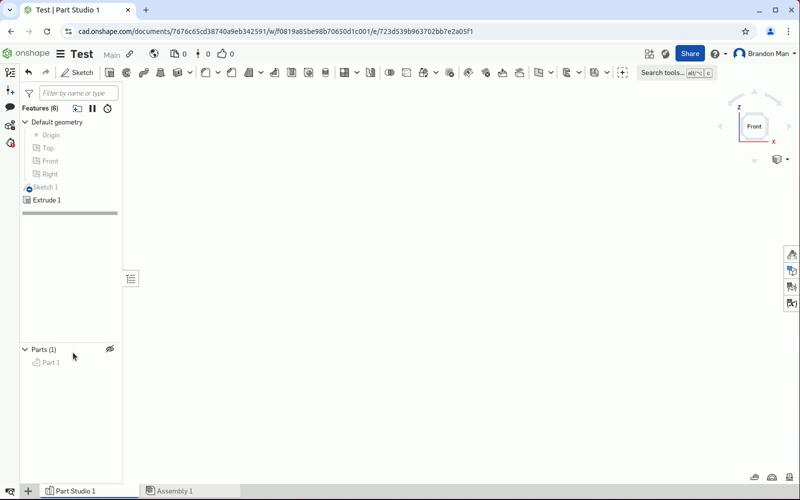
key(left)
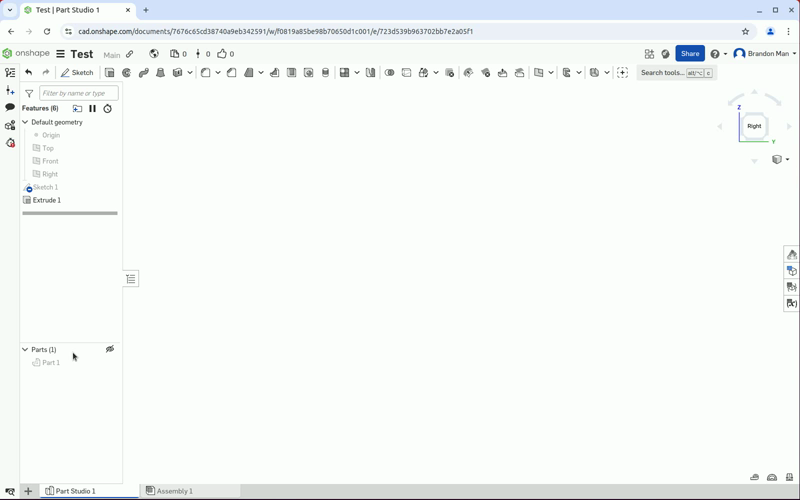
key_up(shift)
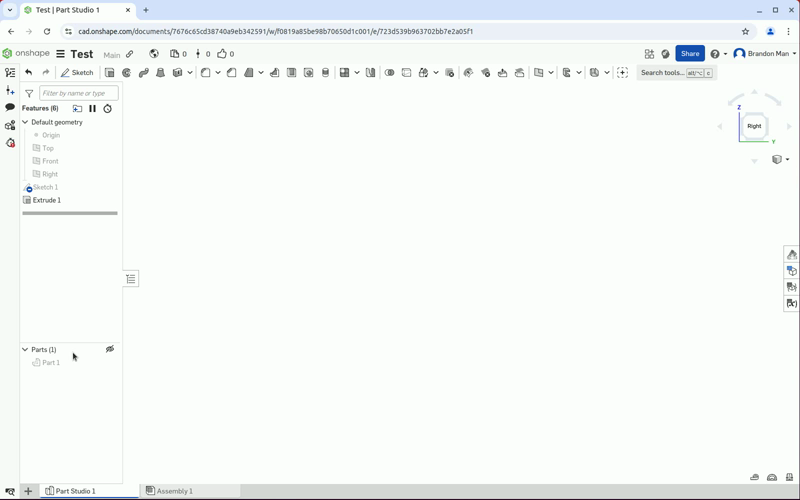
mouse_move(73, 352)
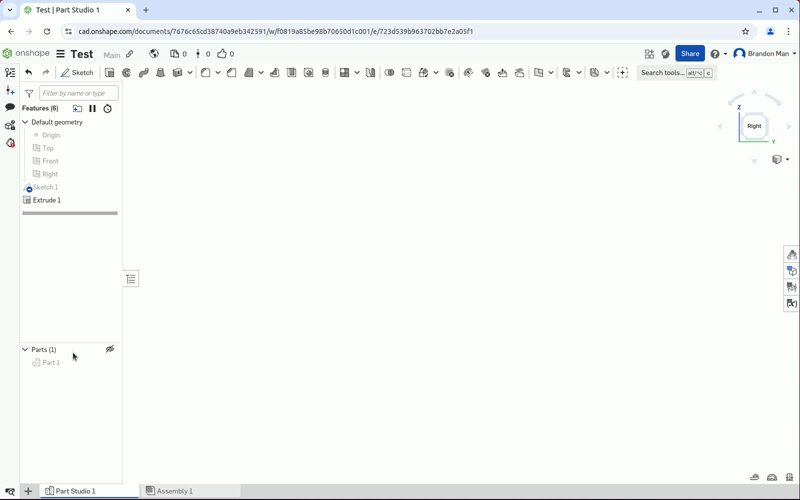
key(shift+y)
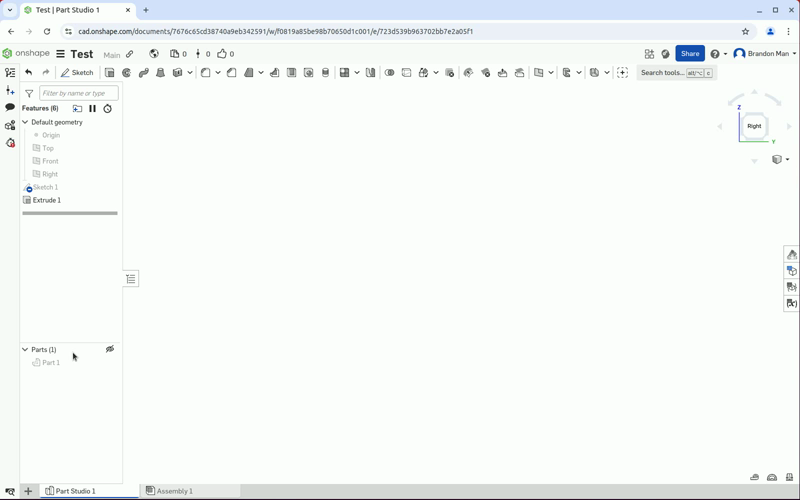
key(shift+s)
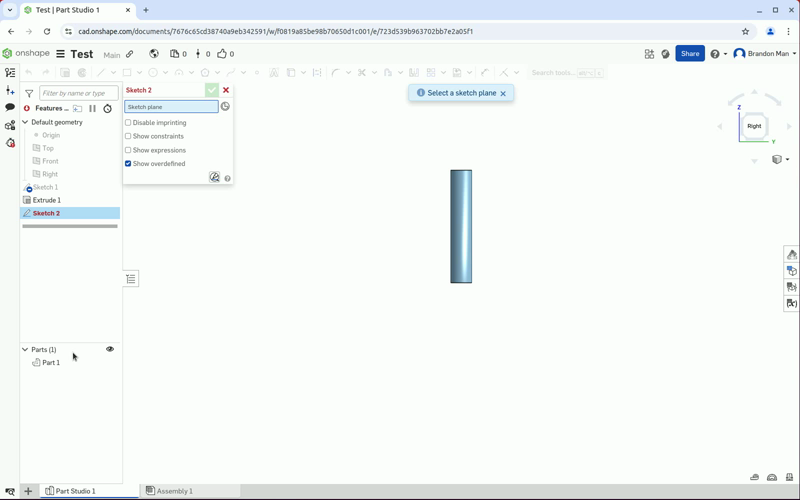
mouse_move(73, 176)
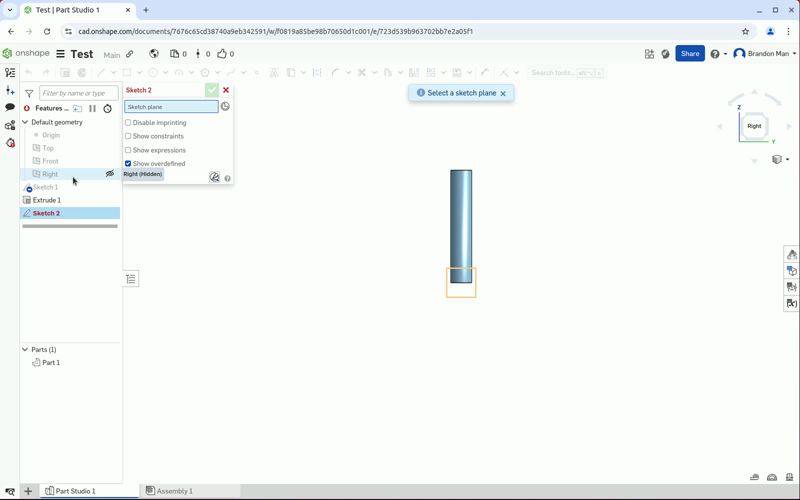
click(73, 176)
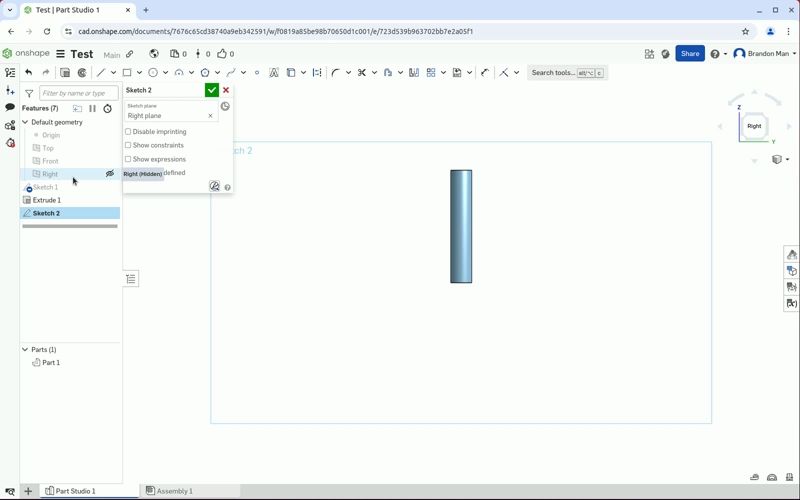
mouse_move(73, 352)
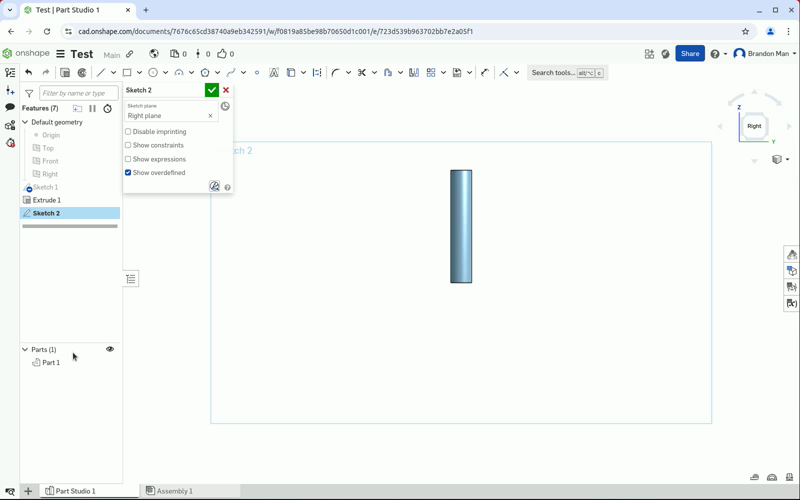
key(y)
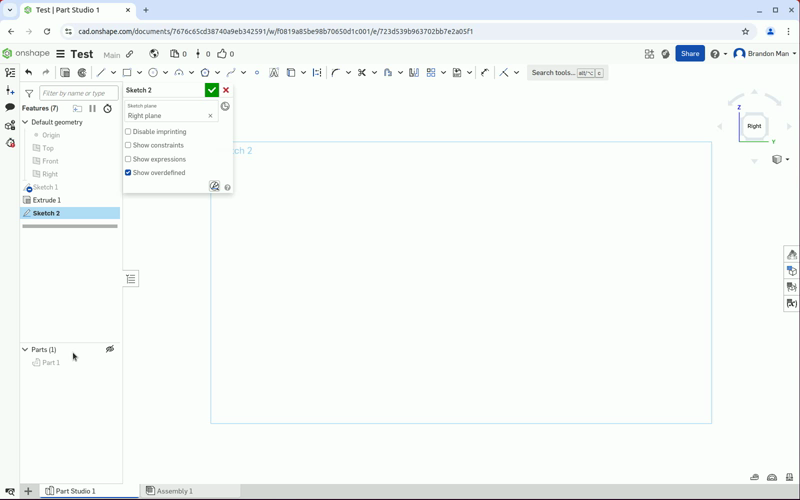
key(l)
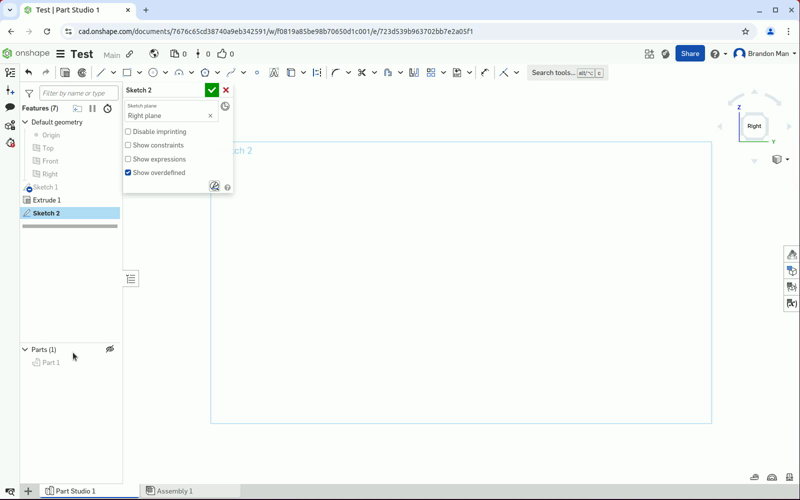
key_down(shift)
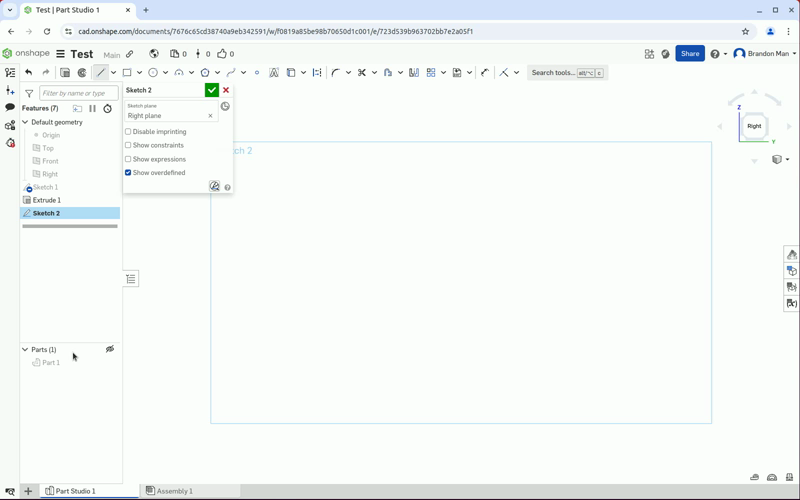
mouse_move(425, 284)
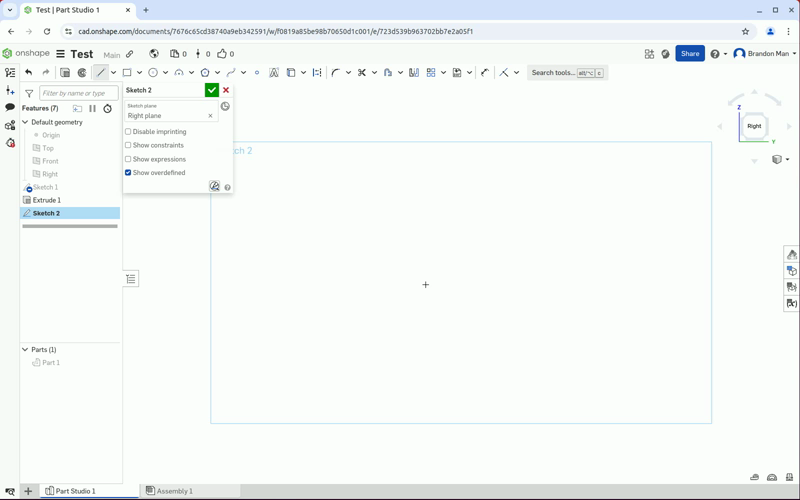
click(425, 284)
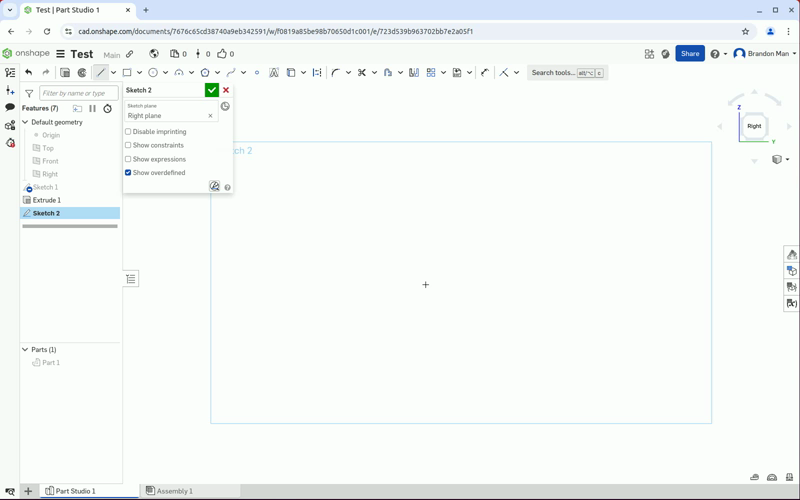
key_up(shift)
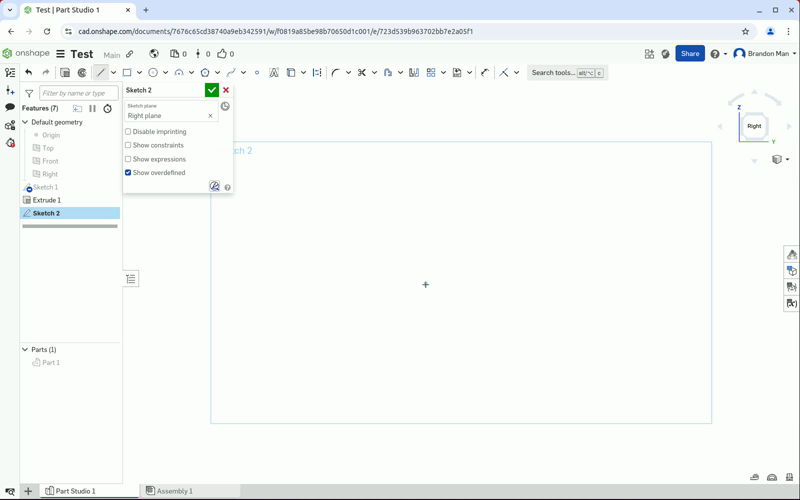
key_down(shift)
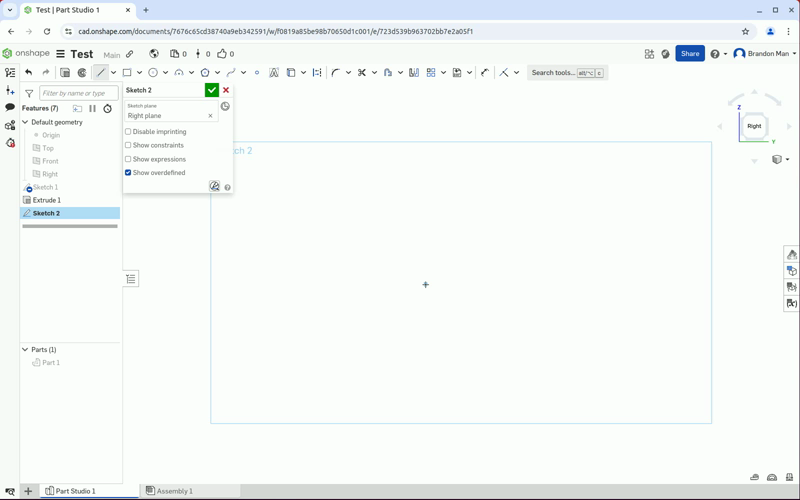
mouse_move(455, 284)
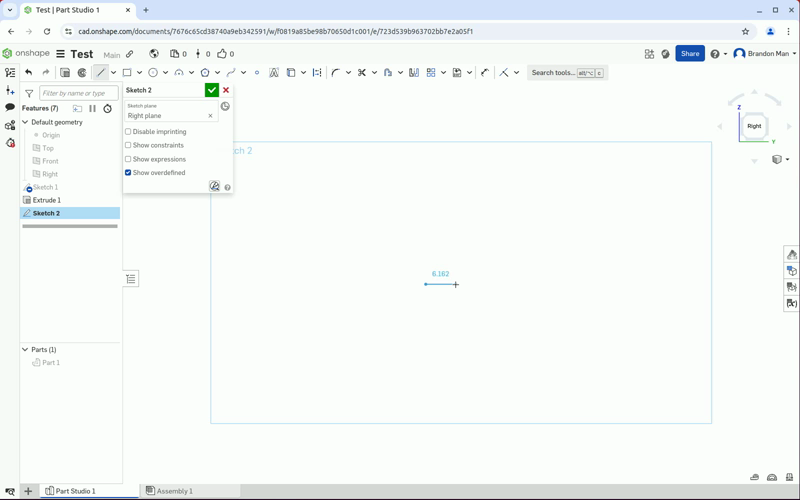
mouse_move(443, 314)
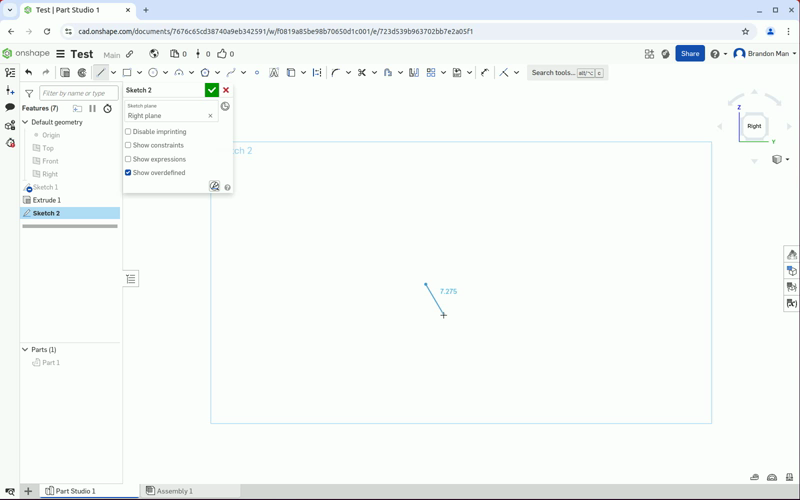
click(443, 314)
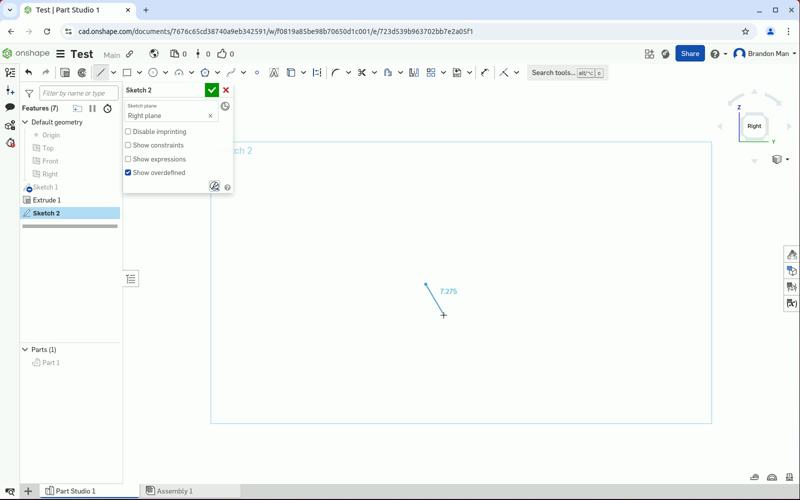
key_up(shift)
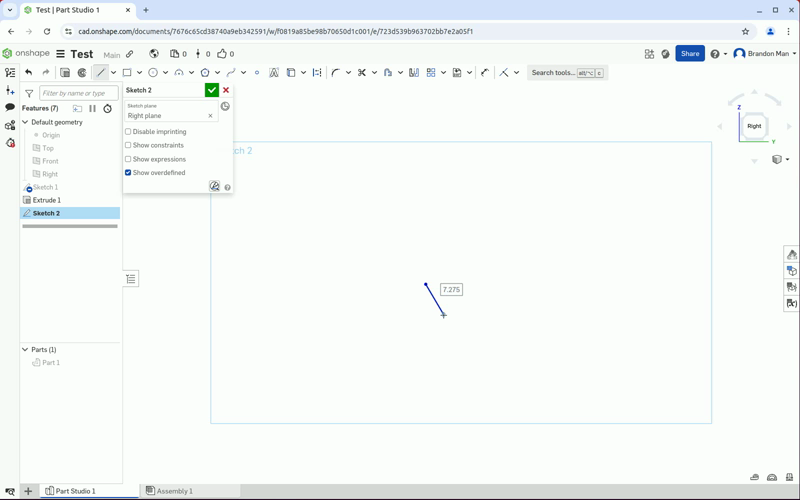
key_down(shift)
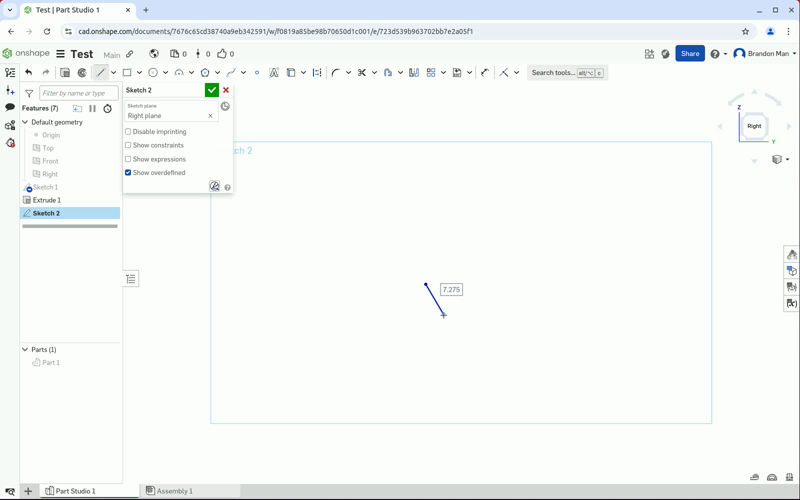
mouse_move(473, 314)
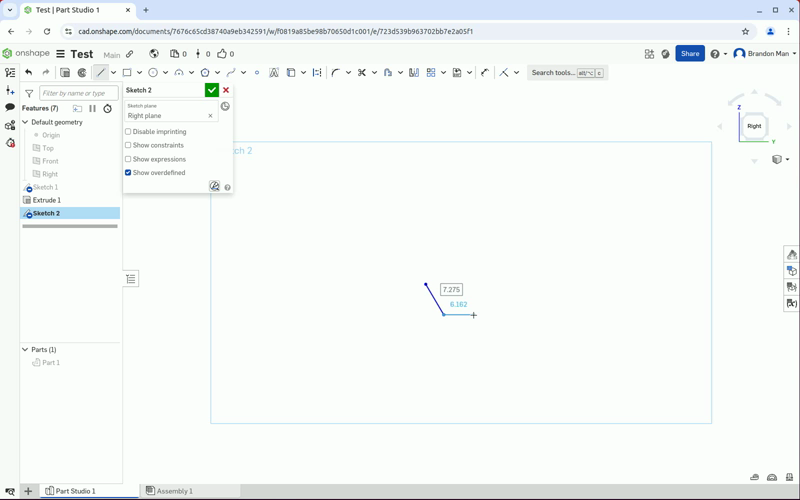
mouse_move(479, 313)
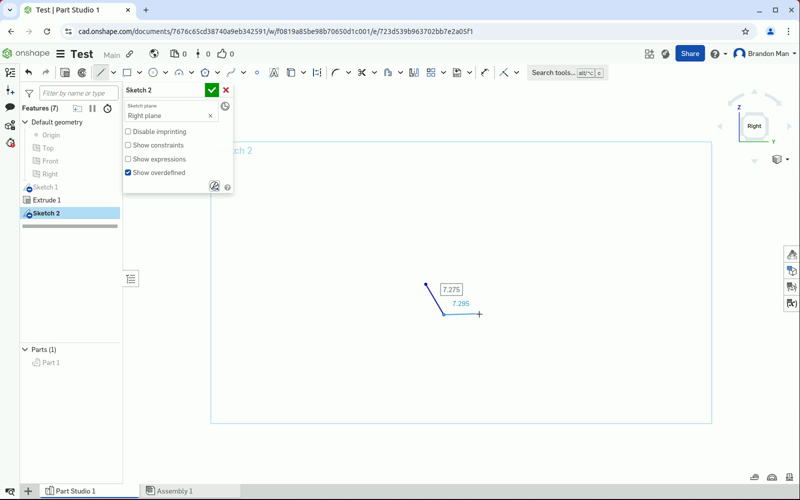
click(479, 313)
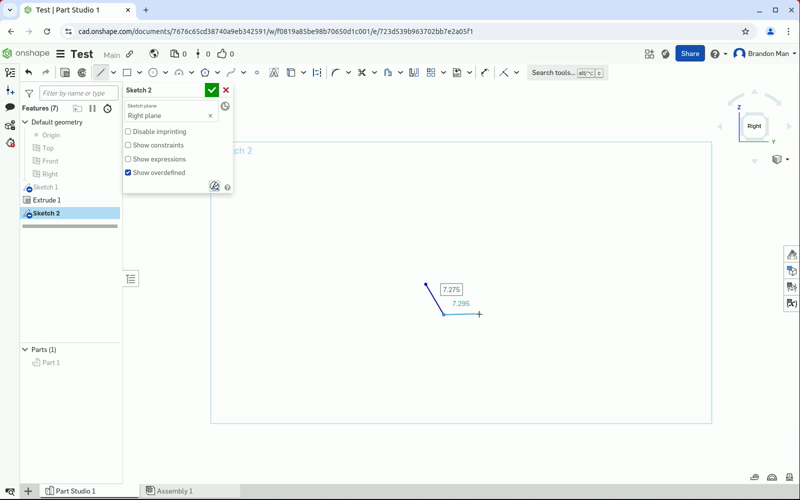
key_up(shift)
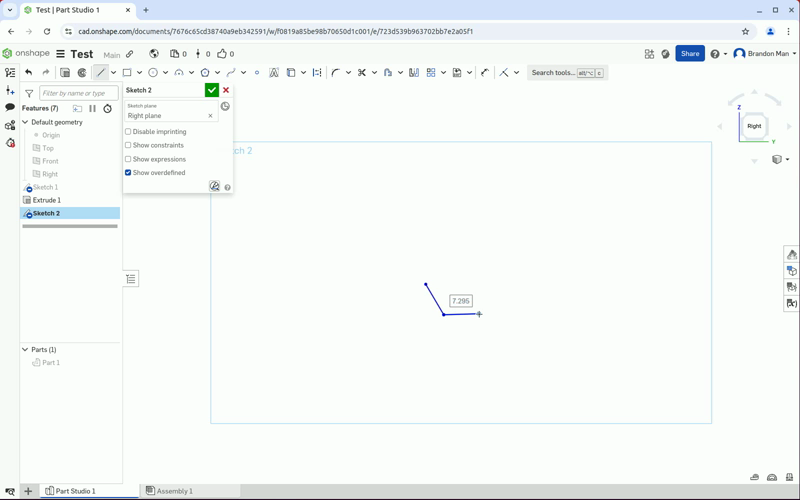
key_down(shift)
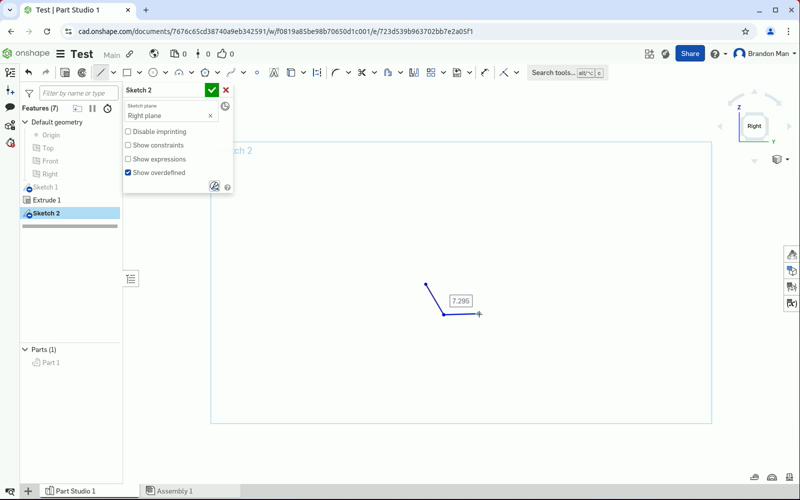
mouse_move(509, 313)
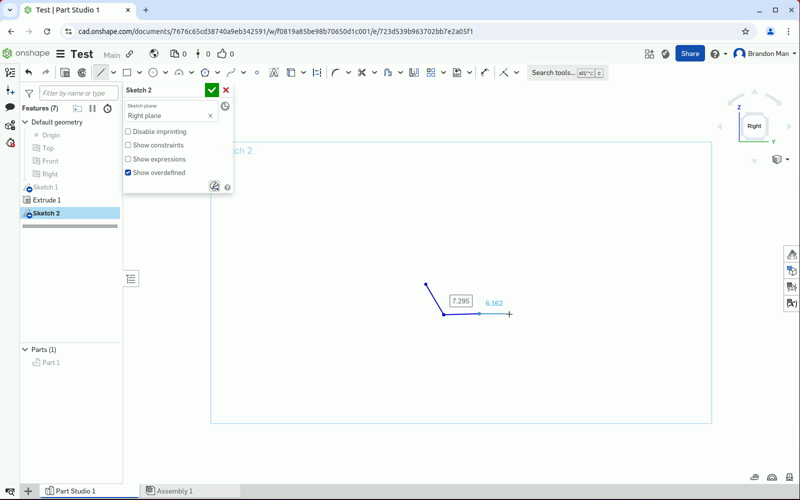
mouse_move(496, 282)
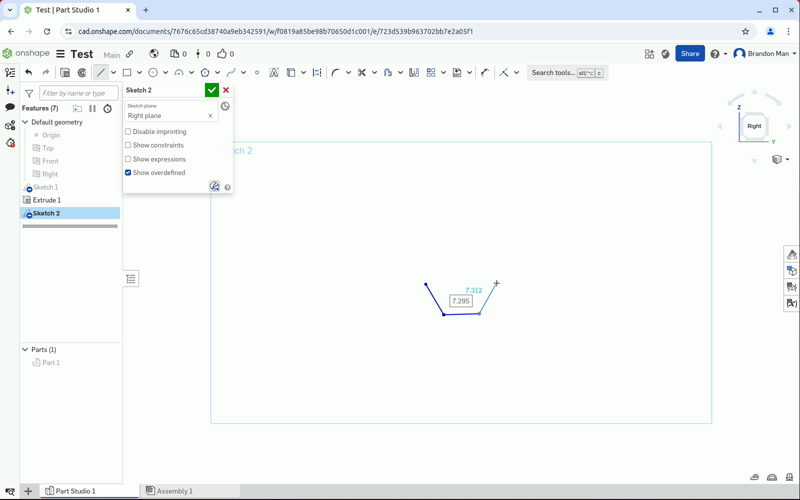
click(496, 282)
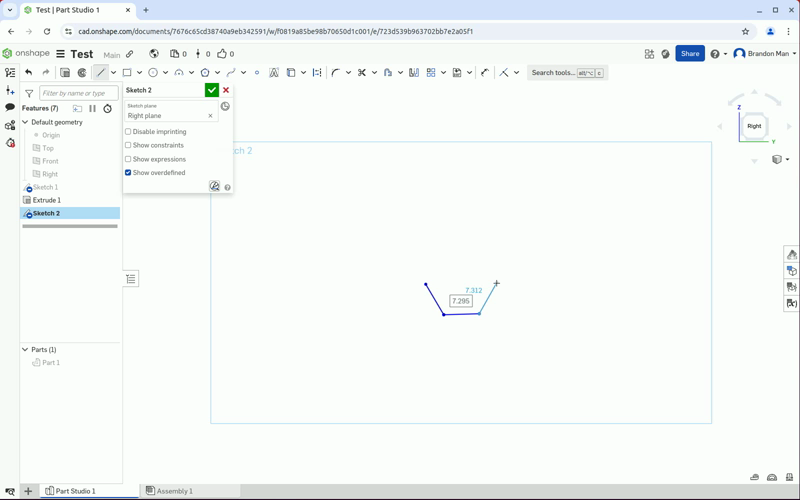
key_up(shift)
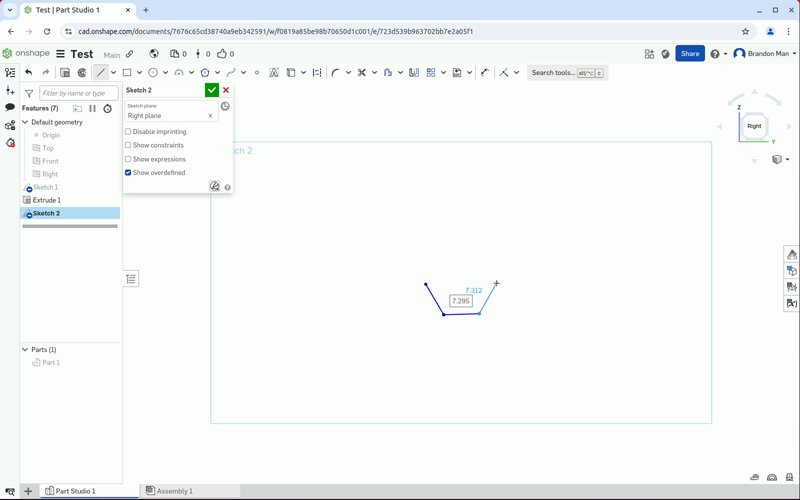
key_down(shift)
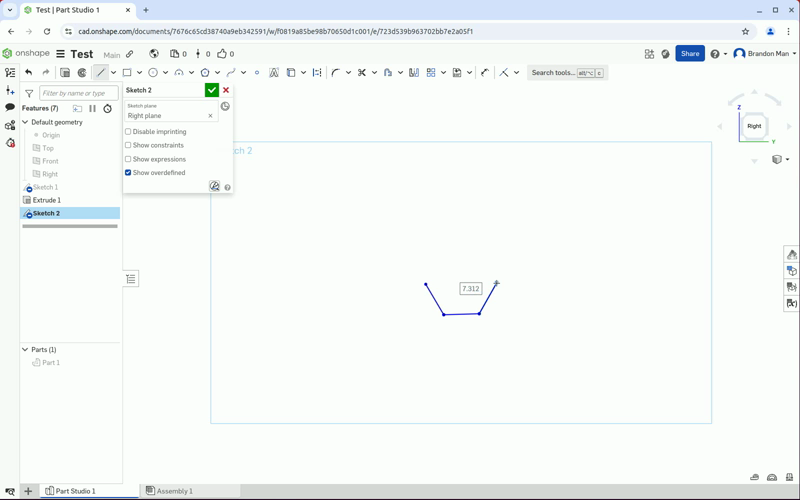
mouse_move(526, 282)
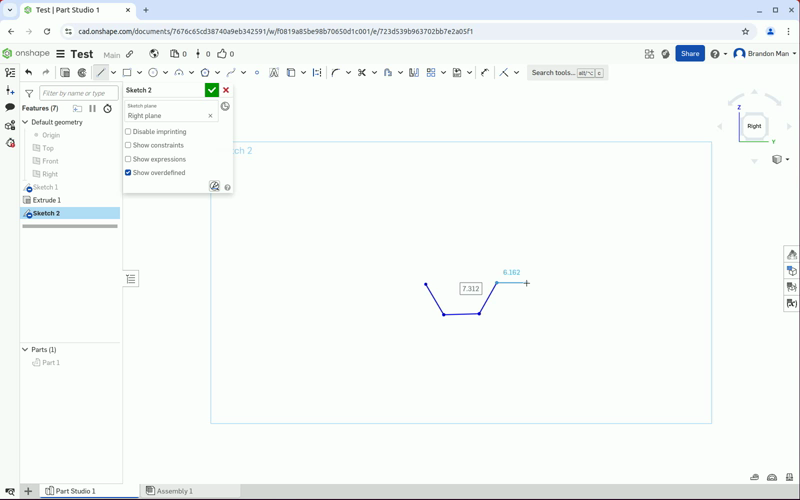
mouse_move(478, 252)
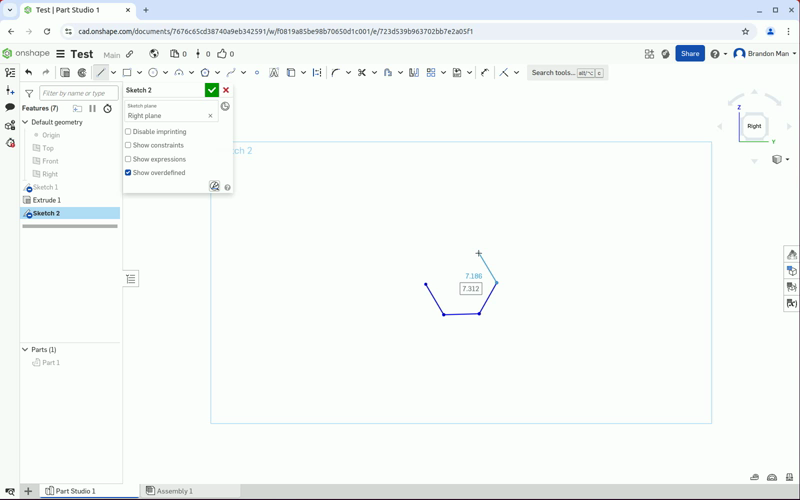
click(478, 252)
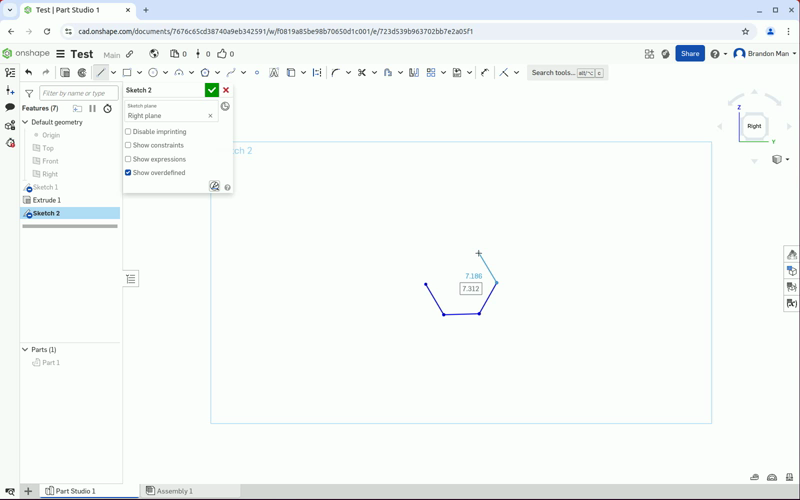
key_up(shift)
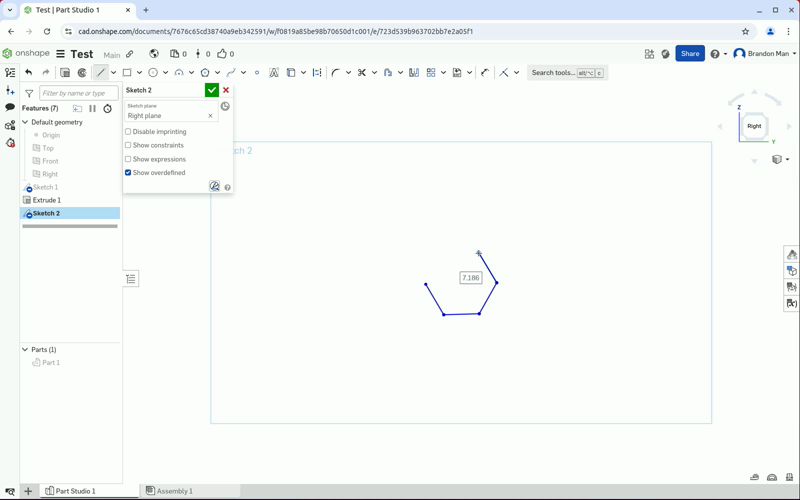
key_down(shift)
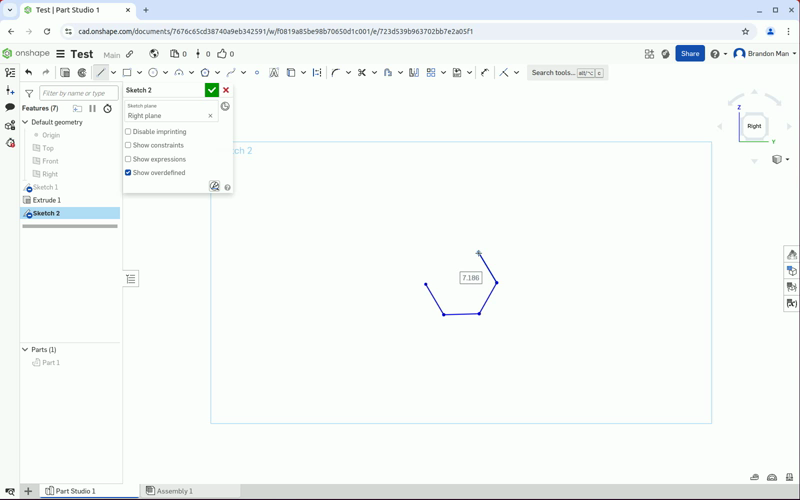
mouse_move(508, 252)
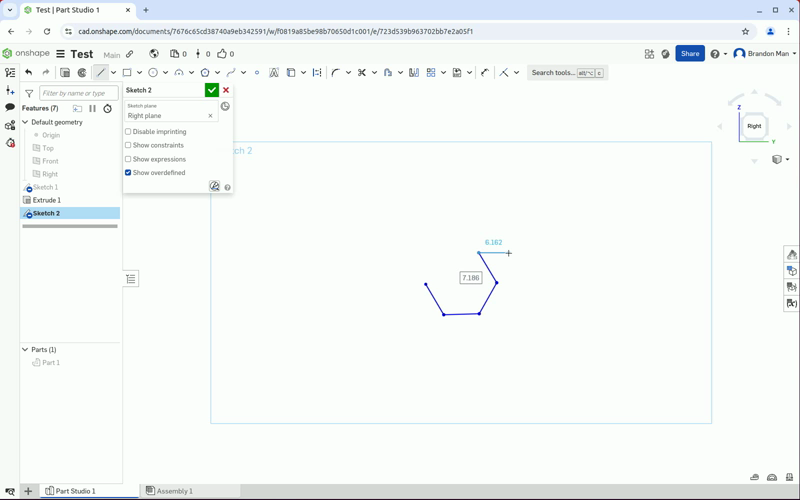
mouse_move(442, 252)
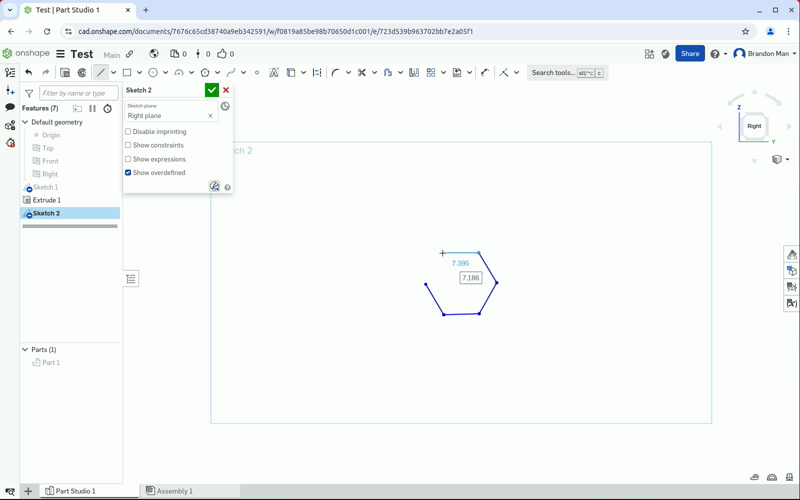
click(442, 252)
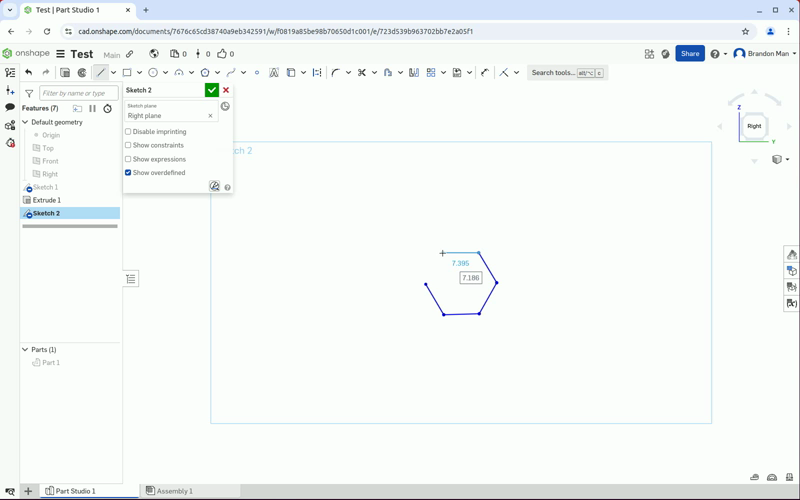
key_up(shift)
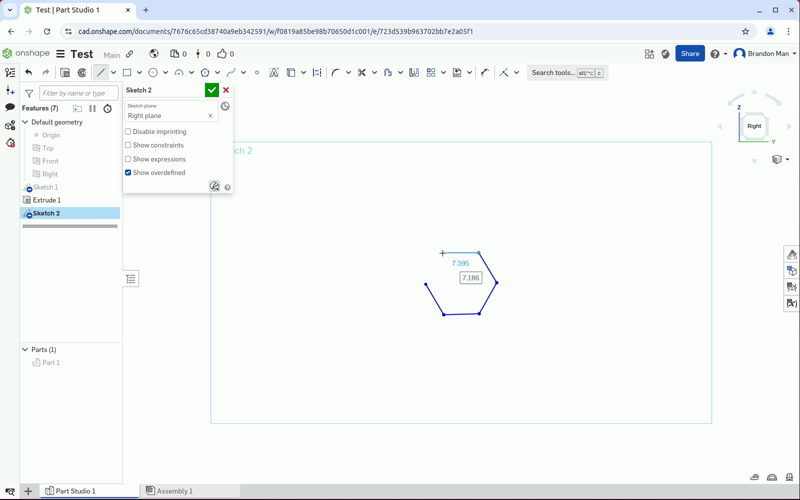
mouse_move(472, 252)
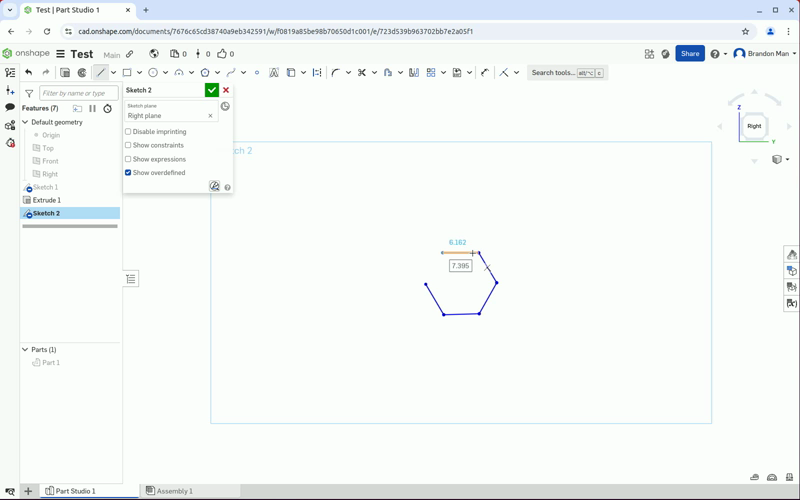
key_down(shift)
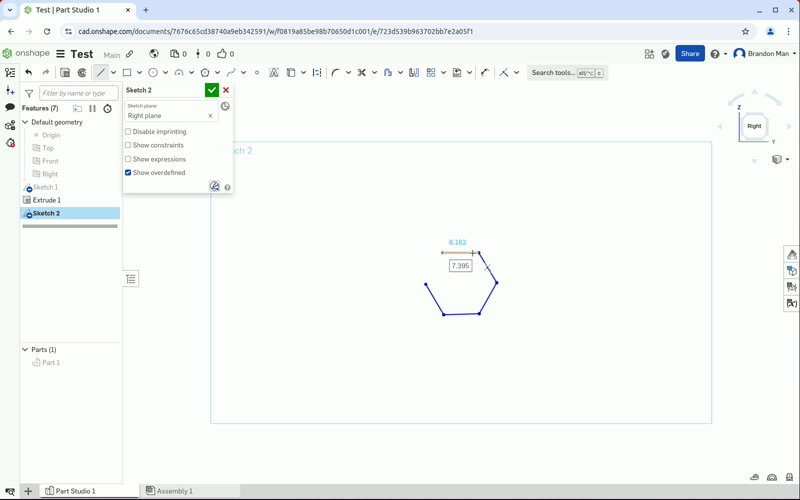
mouse_move(425, 284)
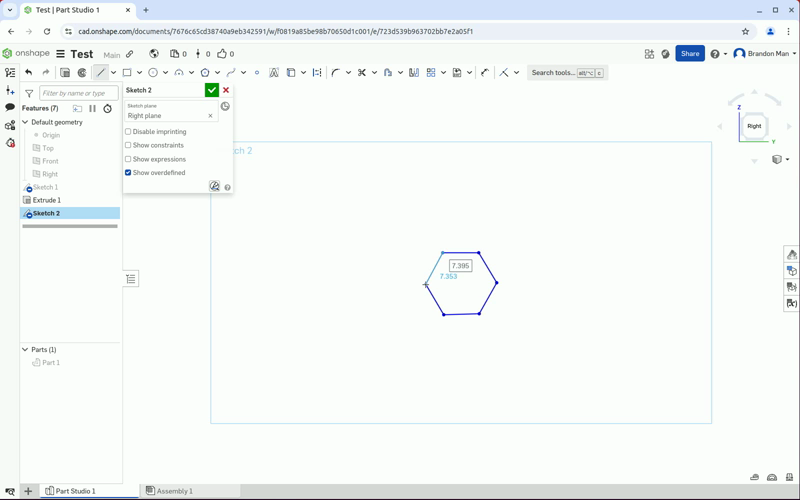
key_up(shift)
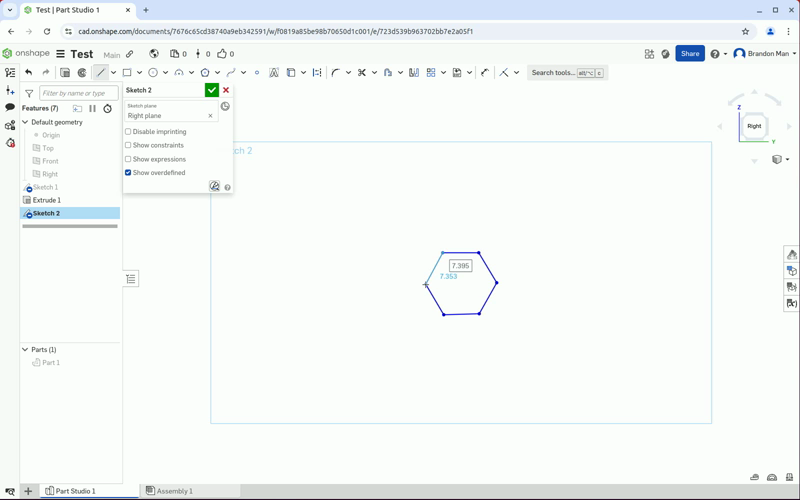
click(425, 284)
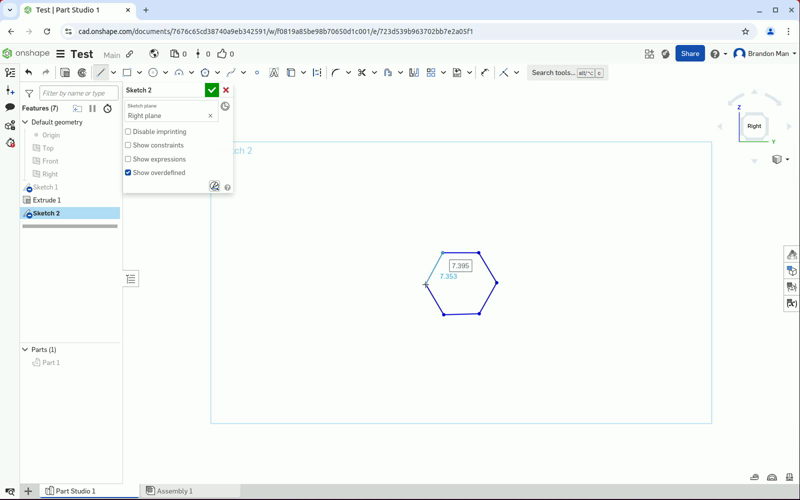
key(esc)
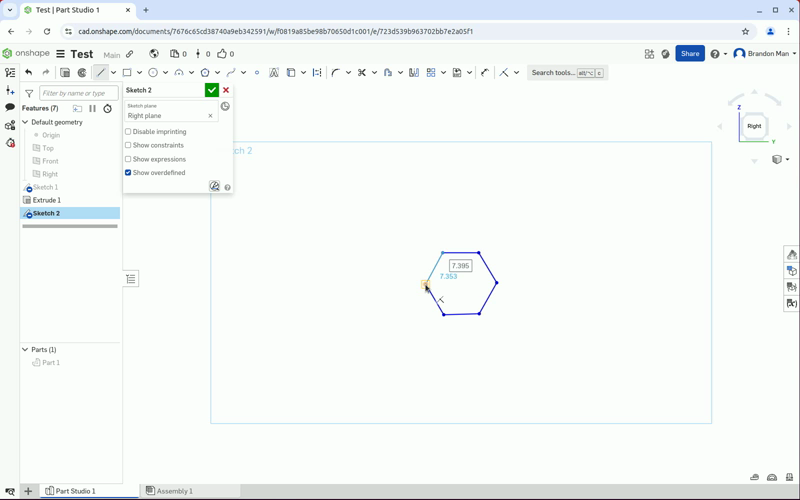
mouse_move(452, 283)
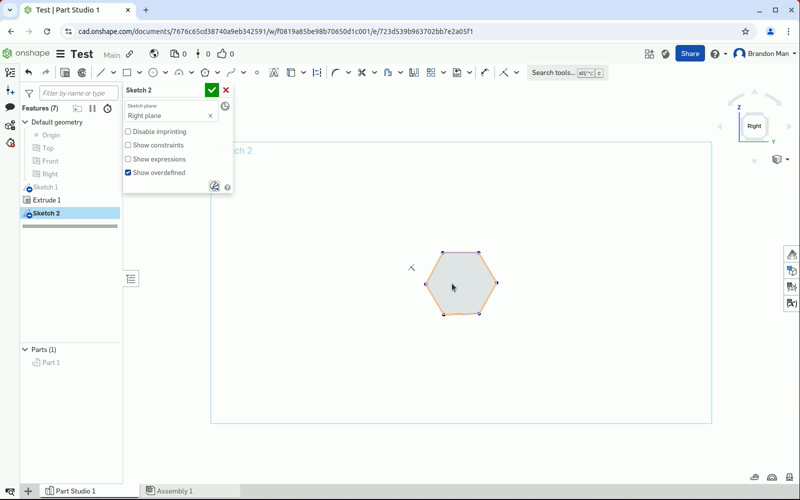
click(452, 283)
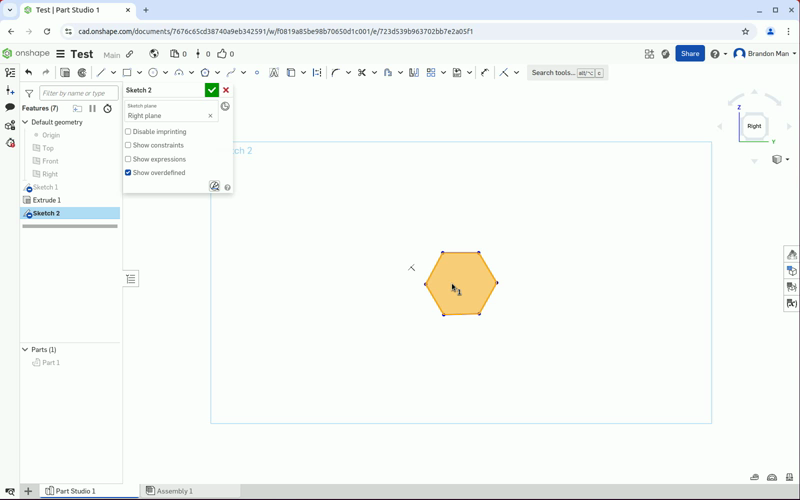
mouse_move(73, 352)
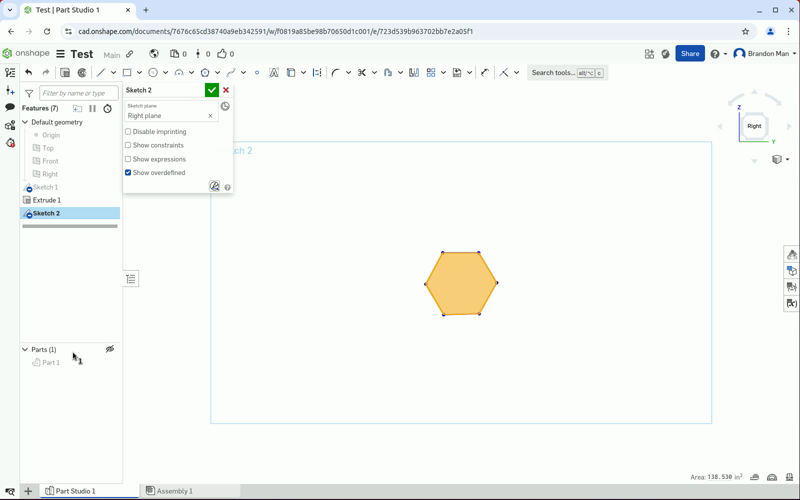
key(shift+y)
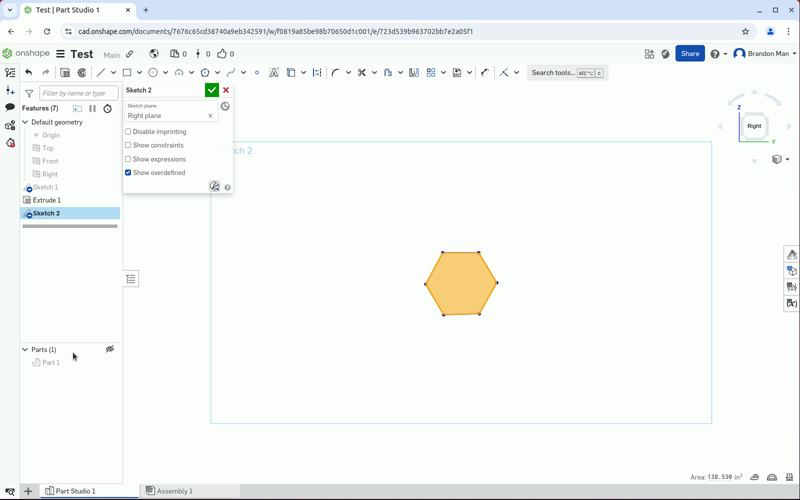
key(shift+e)
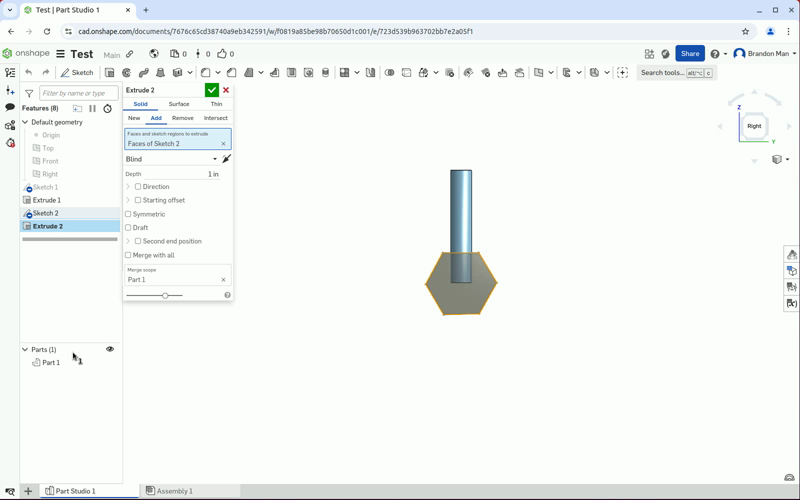
mouse_move(143, 106)
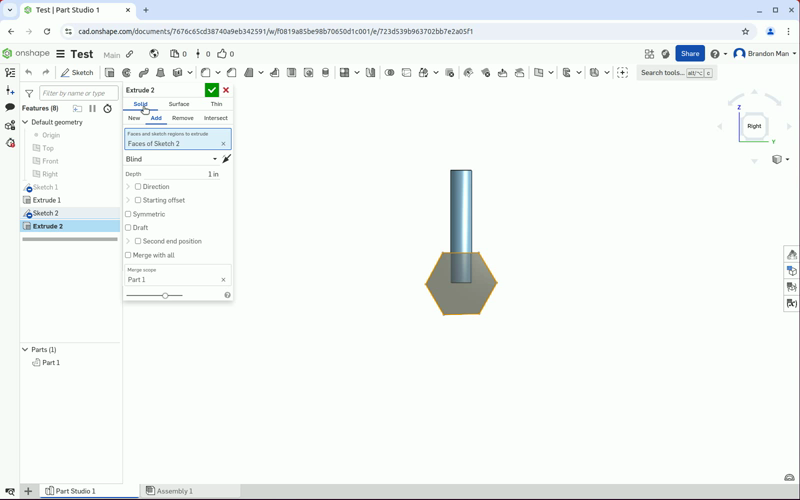
click(143, 106)
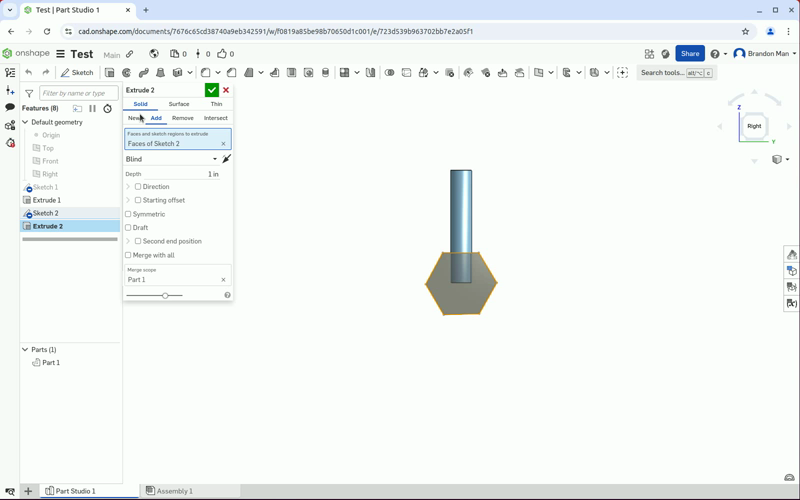
mouse_move(137, 120)
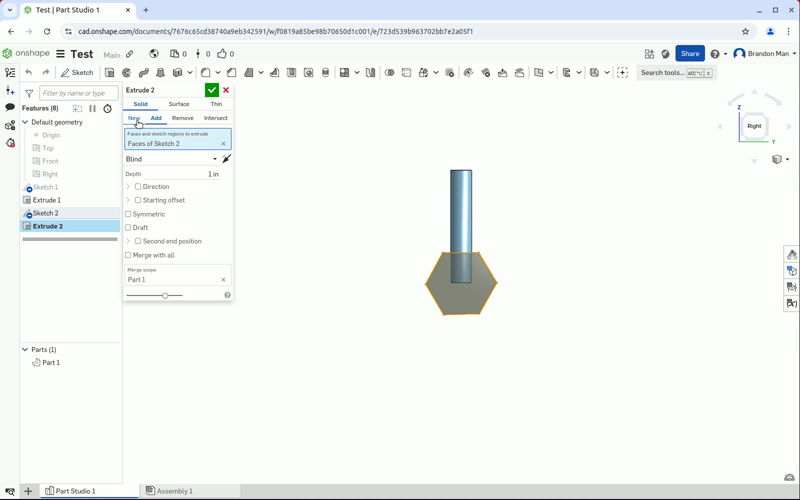
click(137, 120)
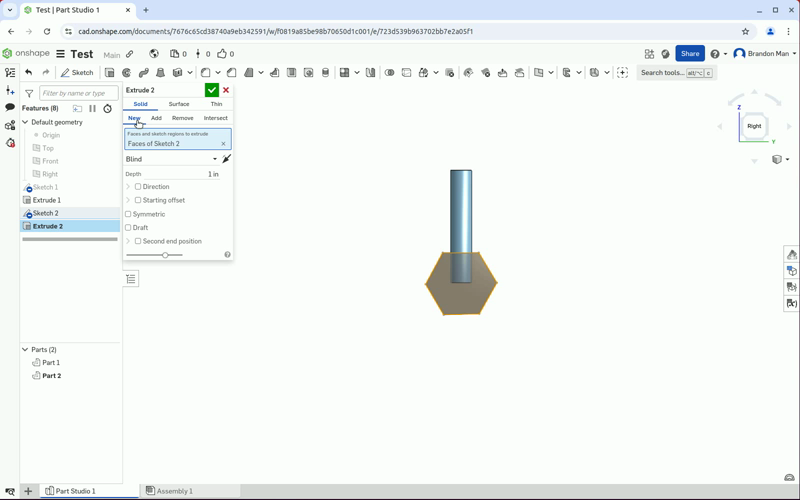
key(tab, 4)
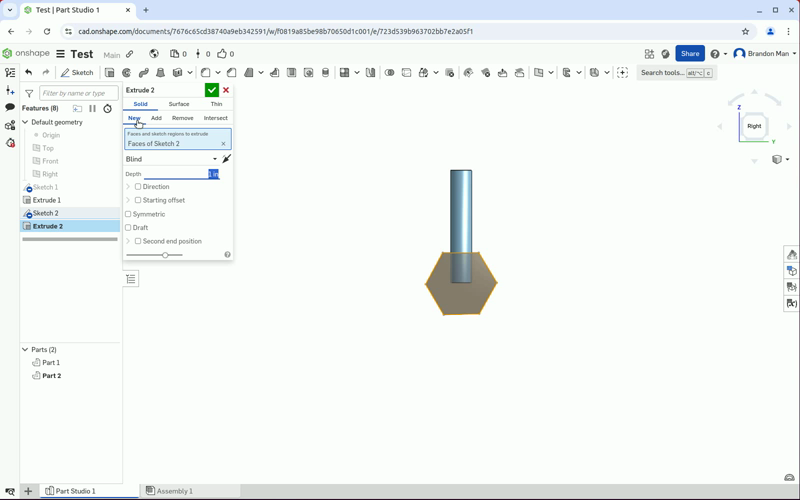
text(0.481)
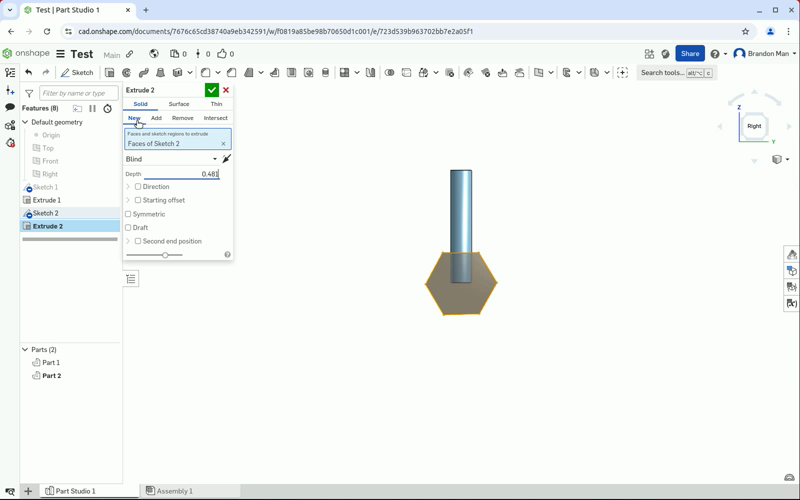
key(enter)
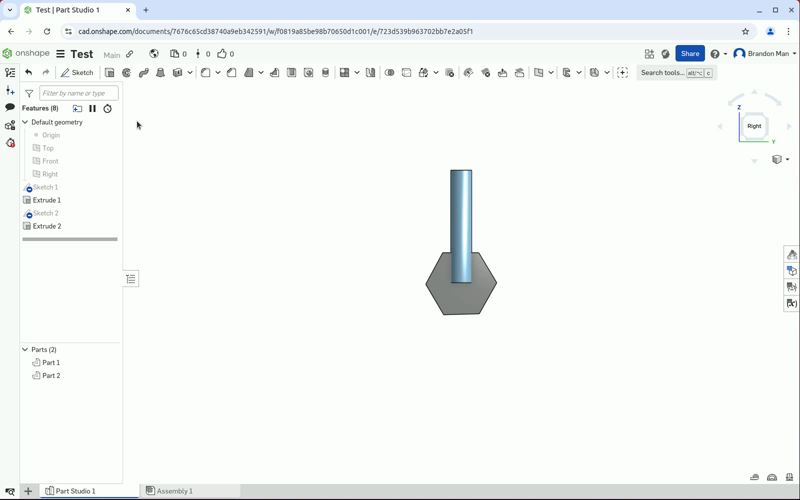
key(shift+h)
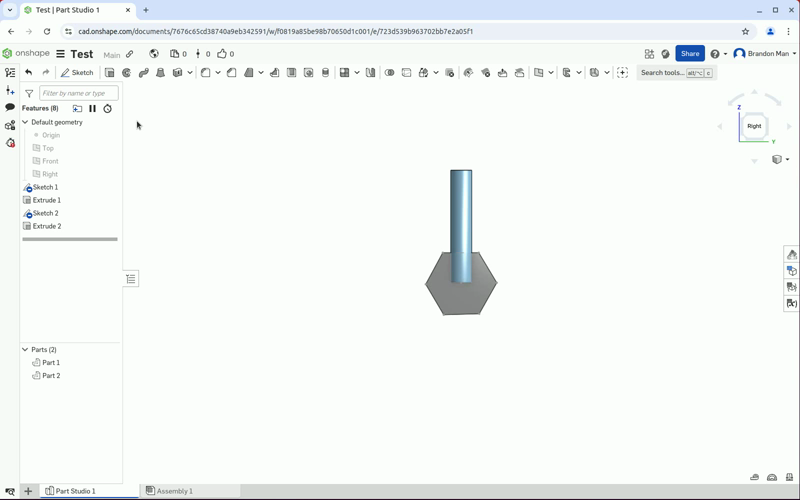
key(shift+h)
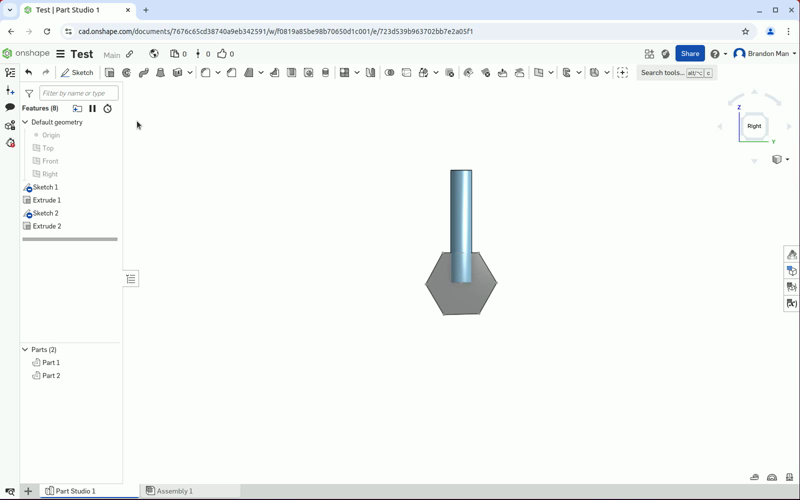
key(shift+7)
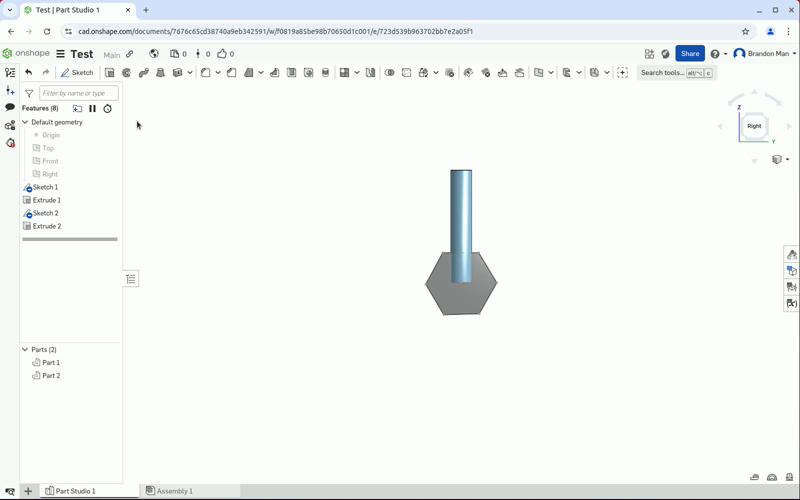
key(right, 2)
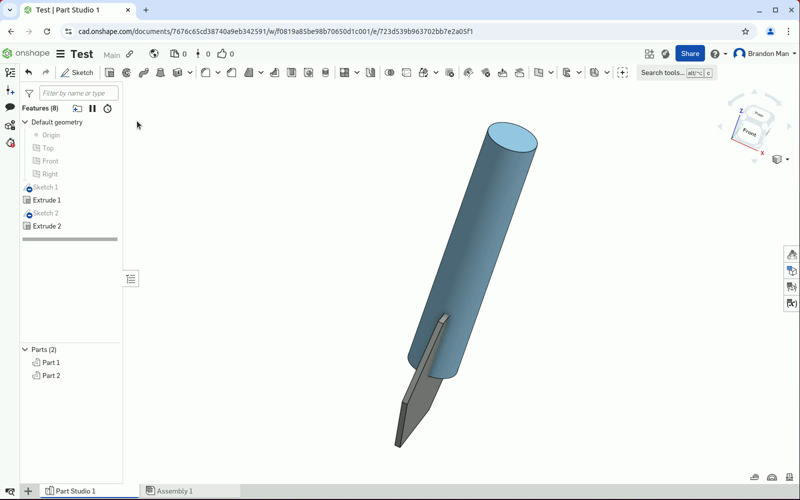
key(down, 2)
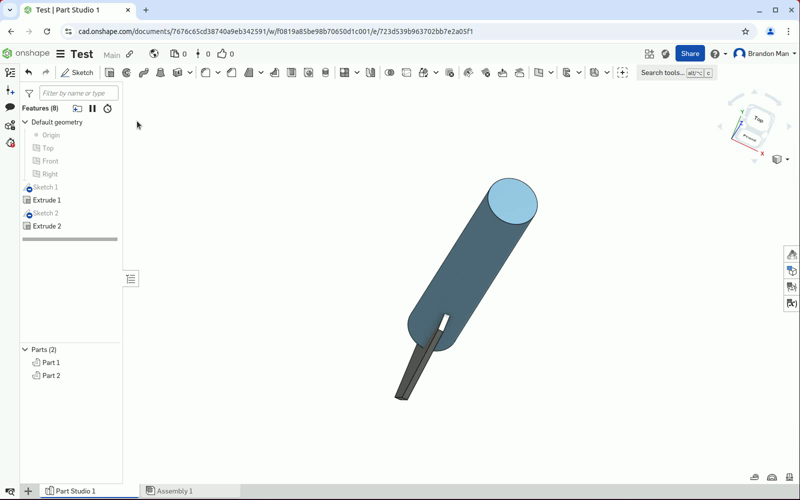
key(up, 2)
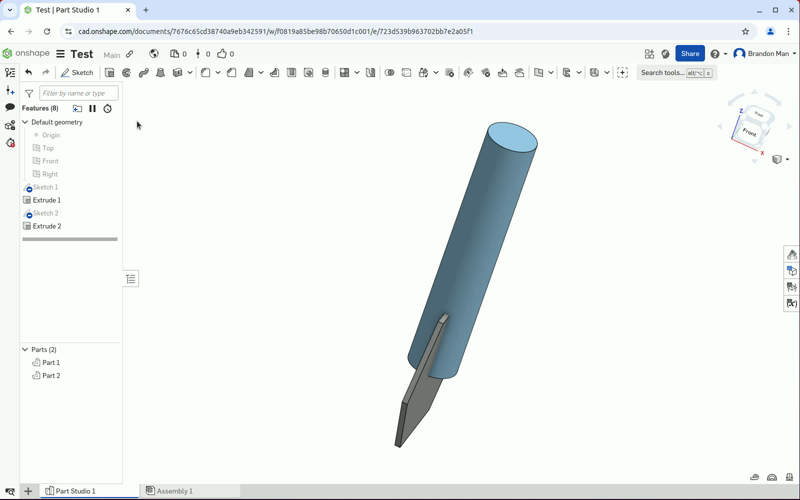
key(left, 2)
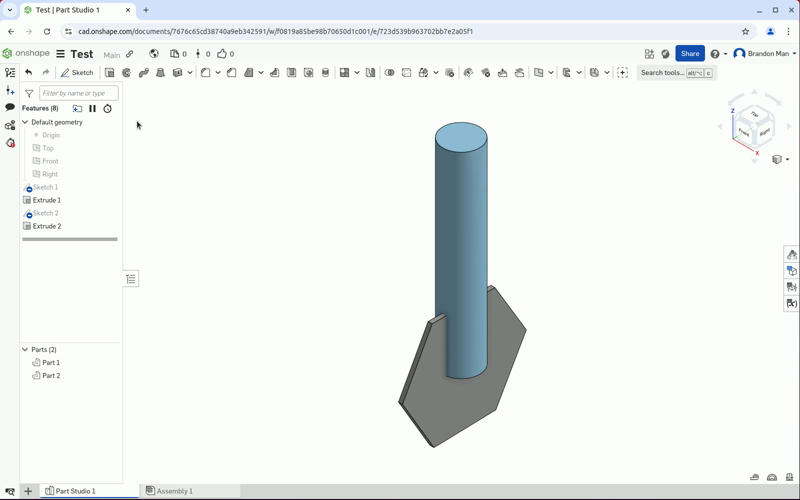
mouse_move(73, 189)
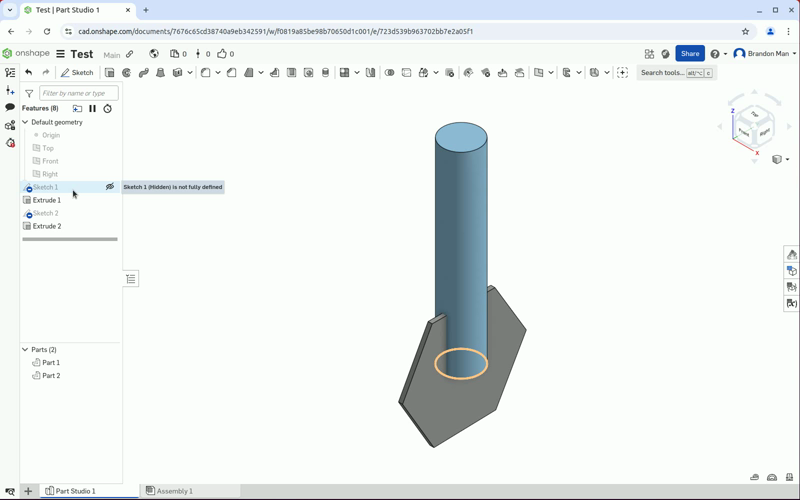
click(73, 189)